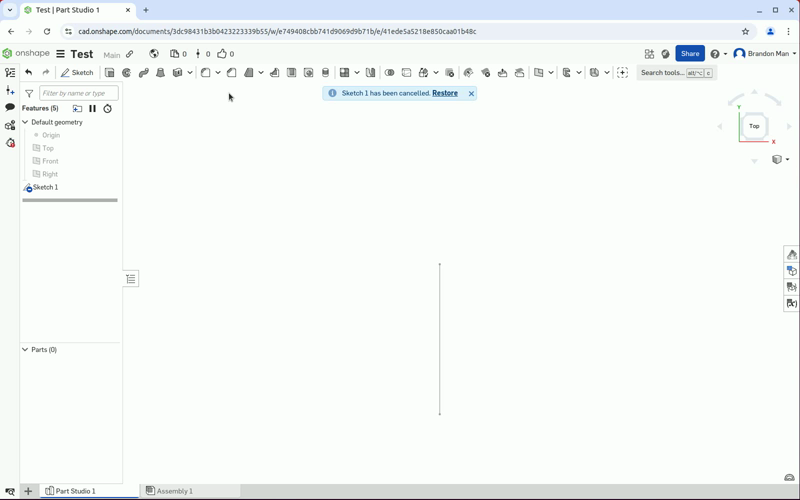
key(shift+h)
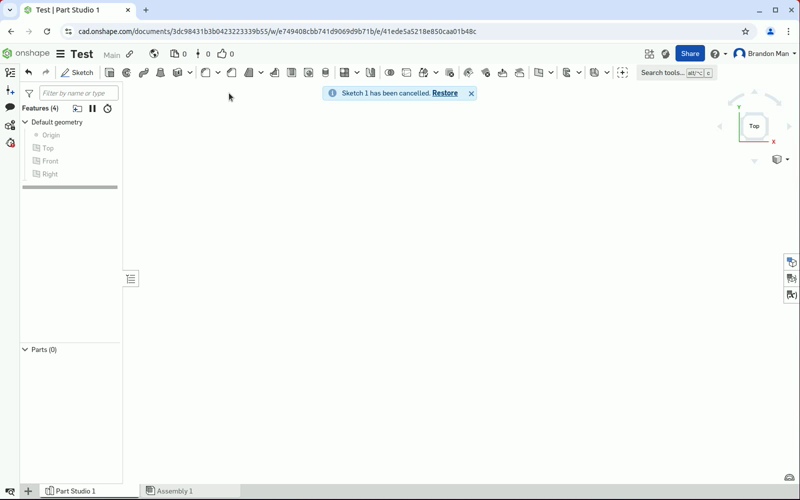
mouse_move(73, 352)
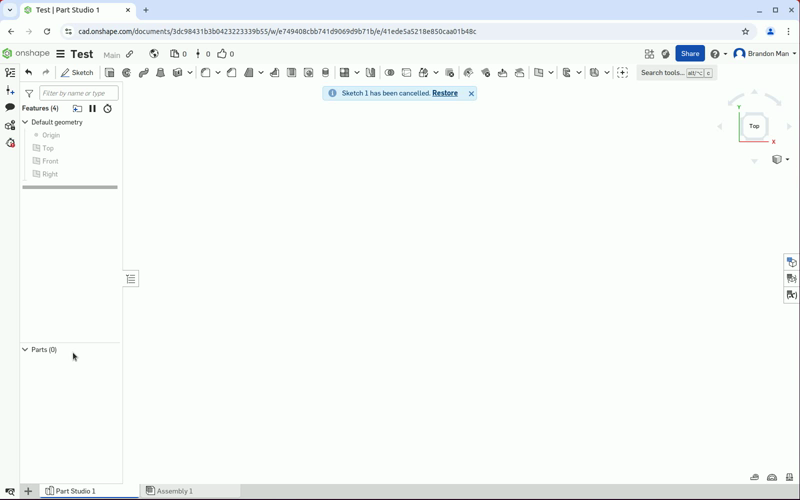
key(y)
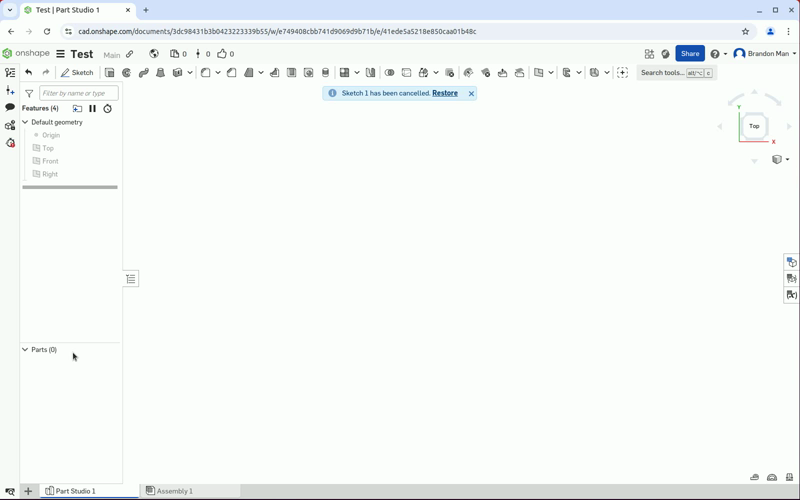
key(shift+p)
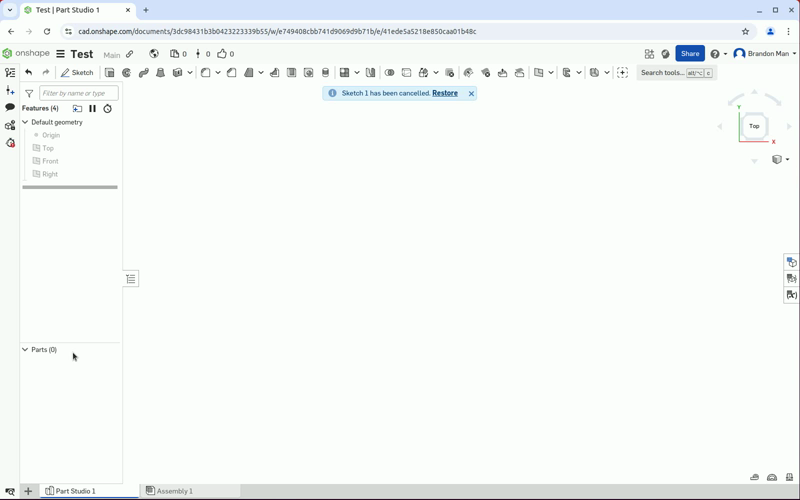
key(space)
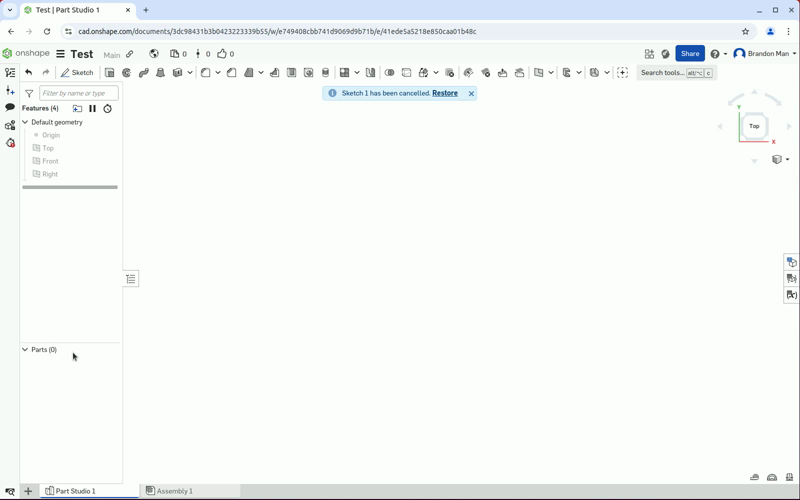
key_down(shift)
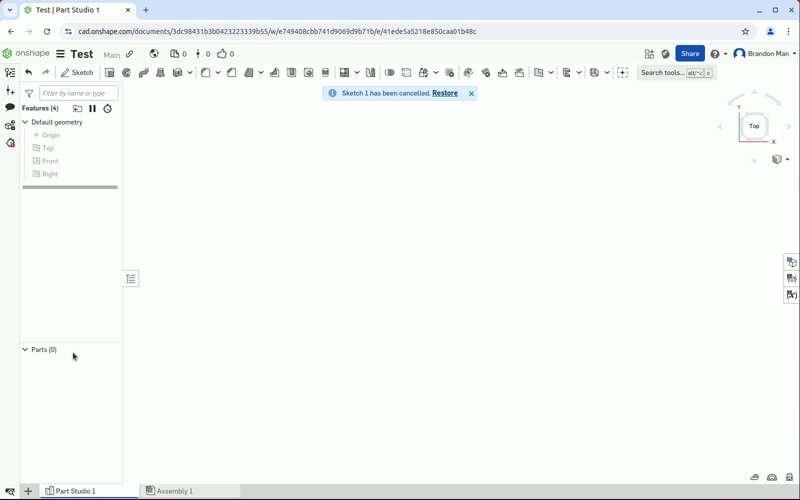
key(up)
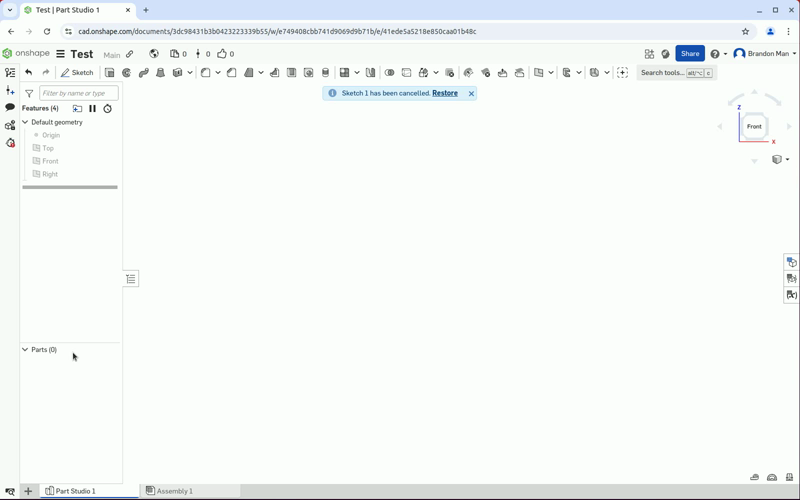
key_up(shift)
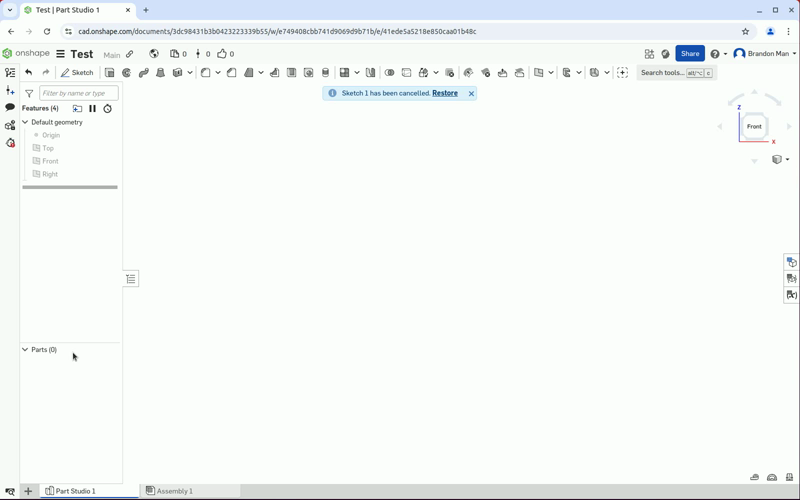
mouse_move(73, 352)
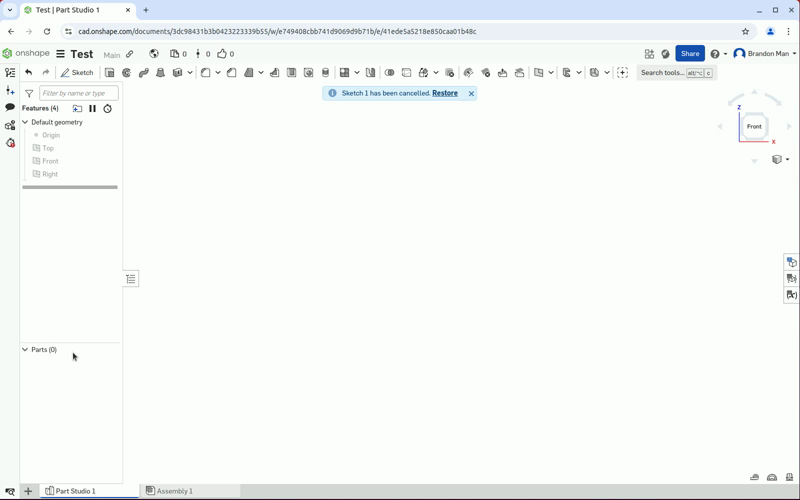
key(shift+y)
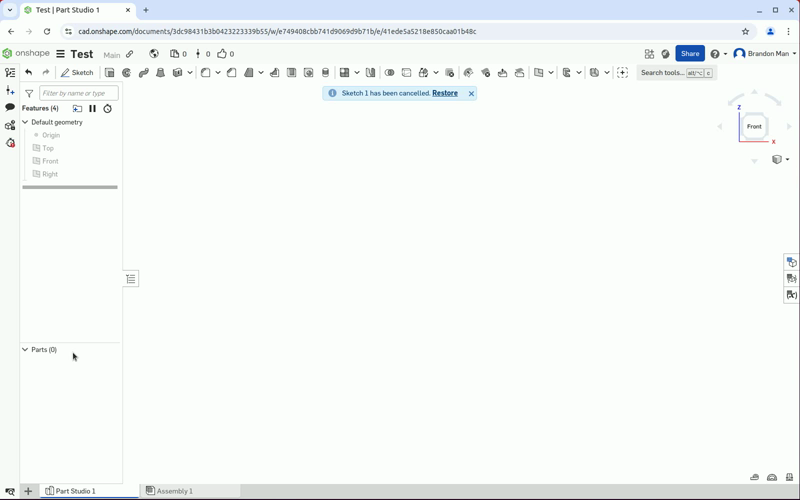
key(shift+s)
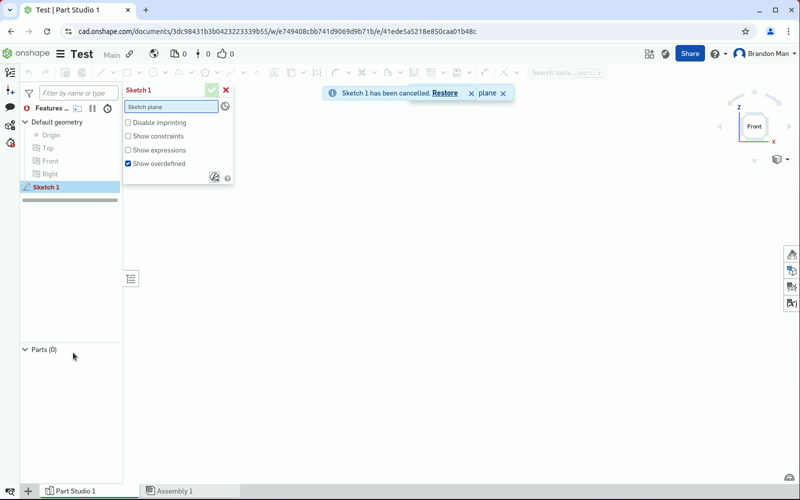
mouse_move(73, 163)
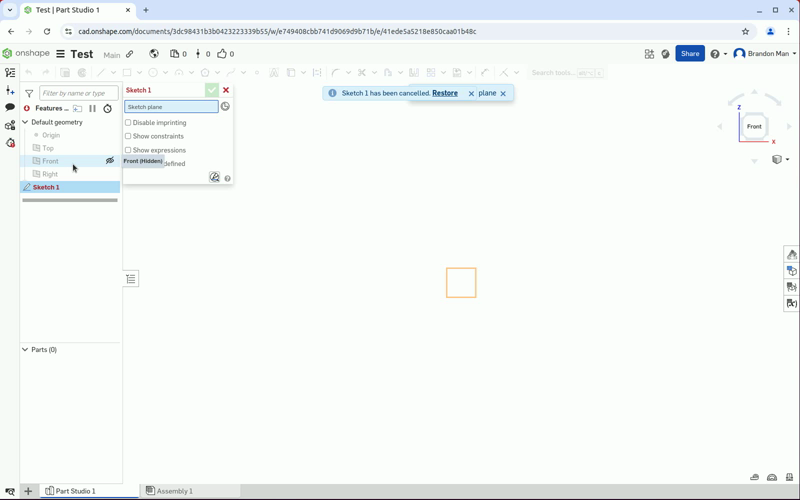
click(73, 163)
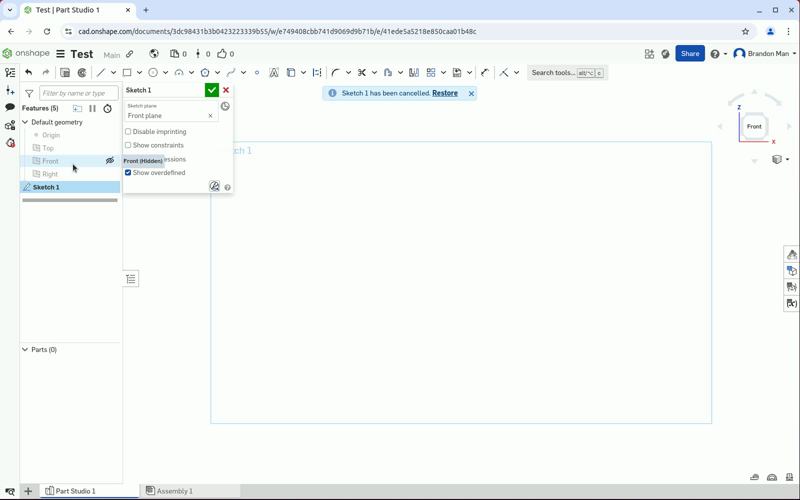
mouse_move(73, 352)
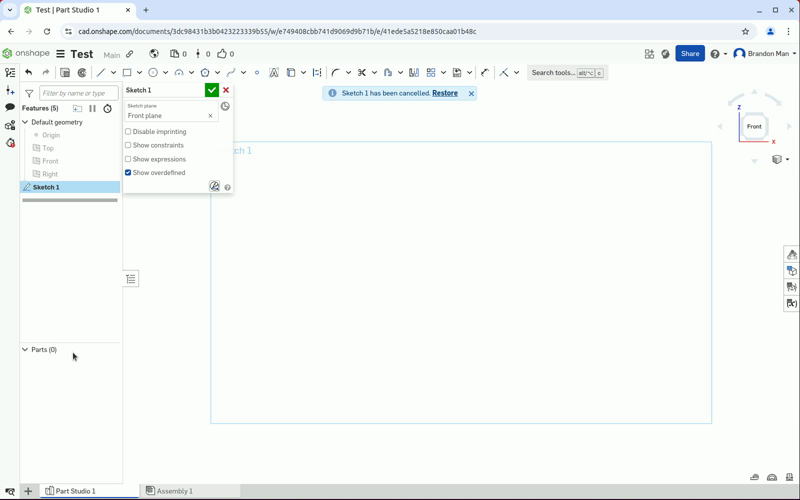
key(y)
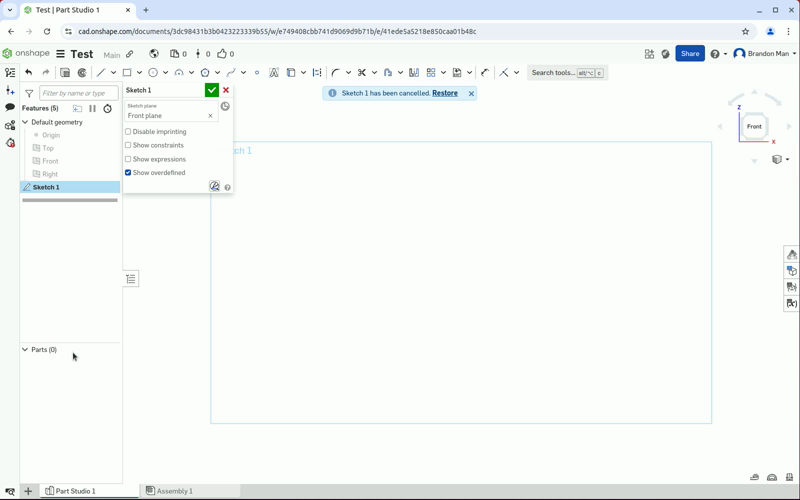
key(l)
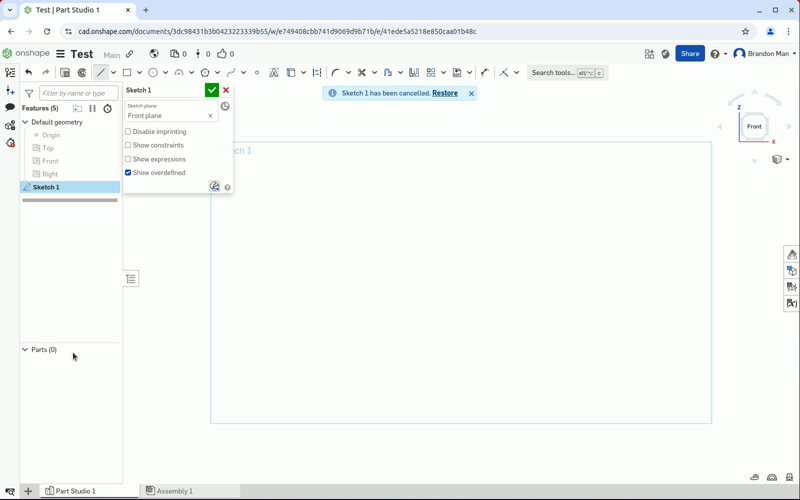
key_down(shift)
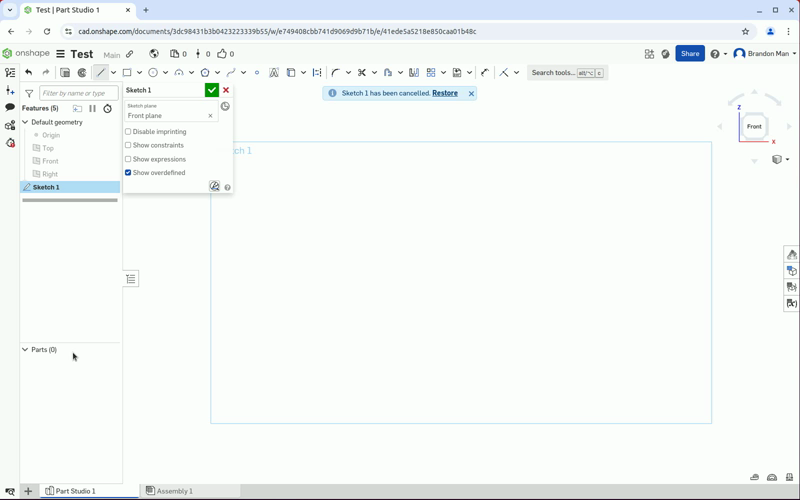
mouse_move(460, 282)
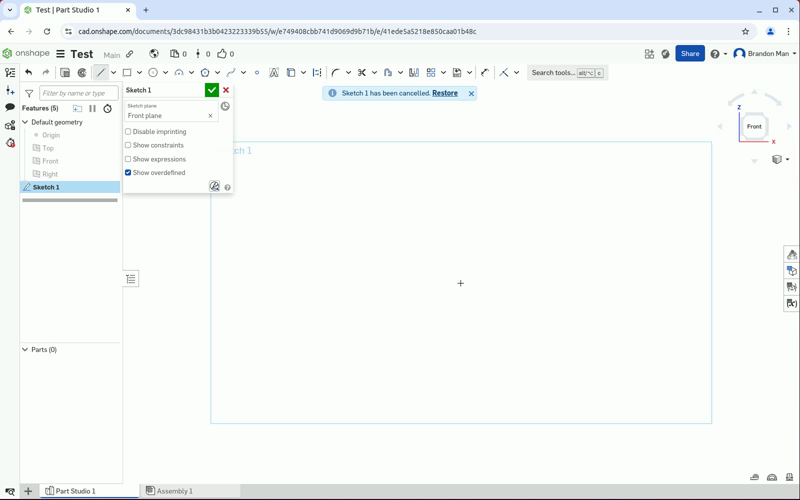
click(460, 282)
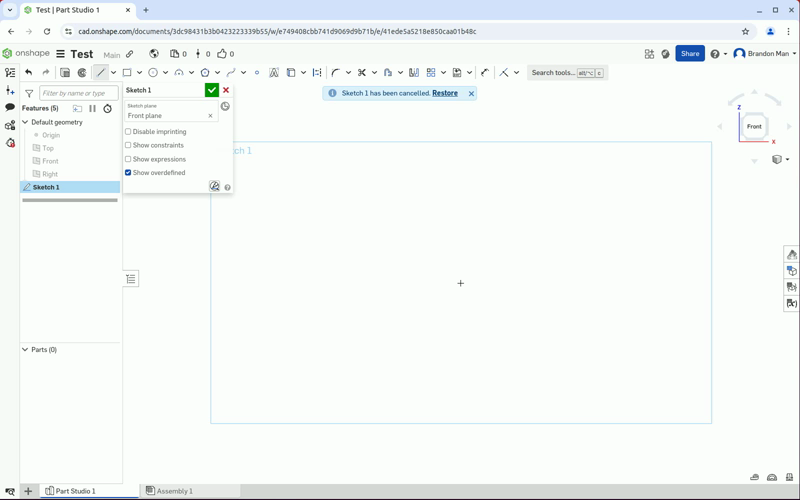
key_up(shift)
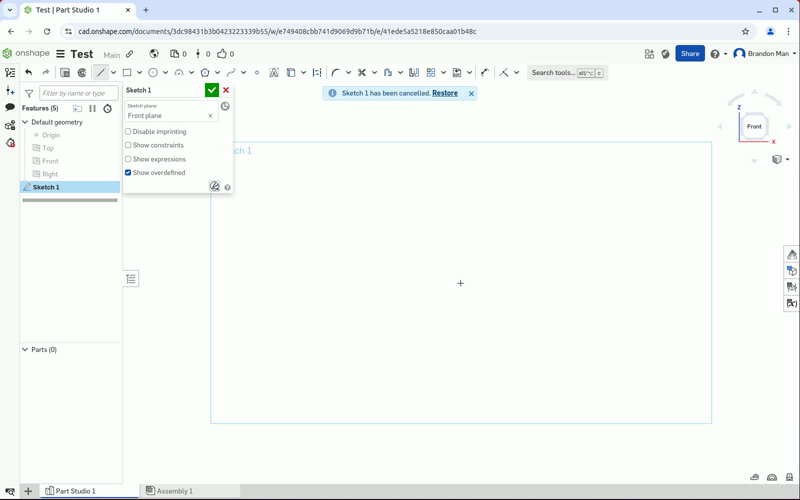
key_down(shift)
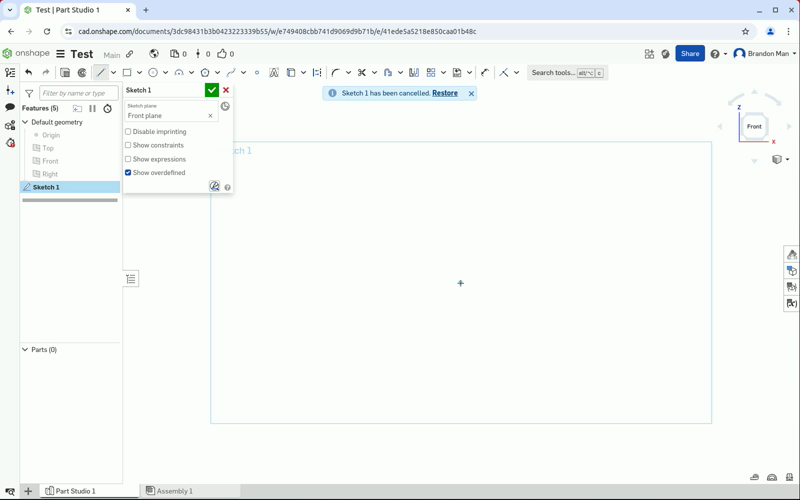
mouse_move(490, 282)
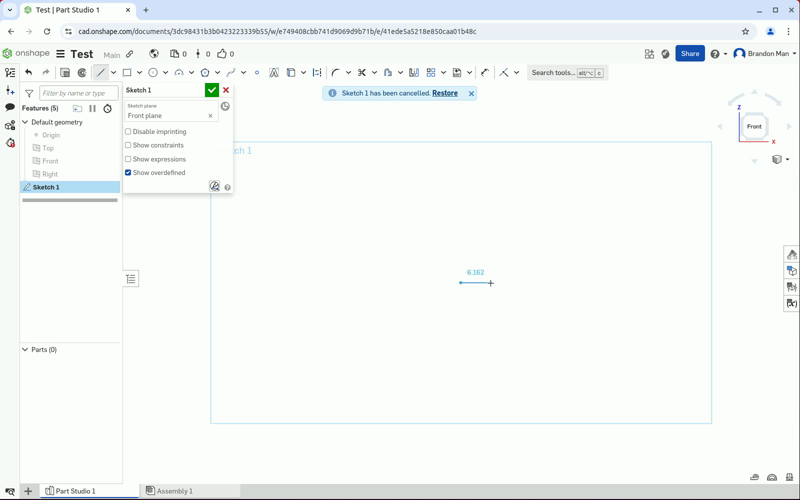
mouse_move(480, 282)
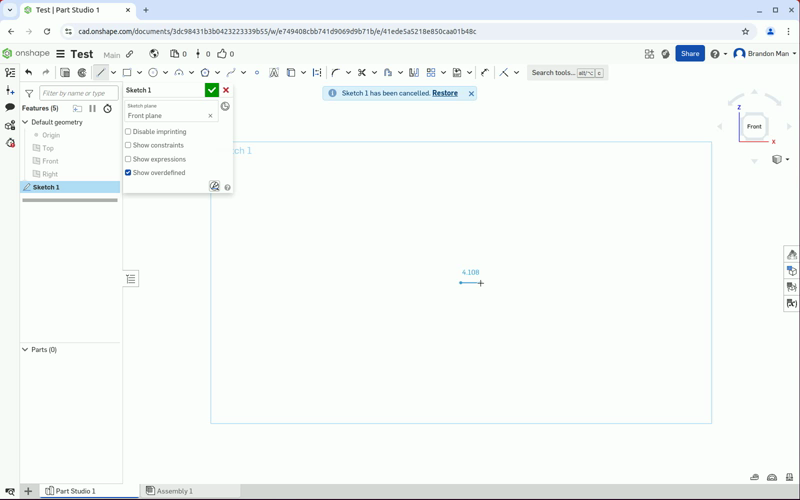
click(480, 282)
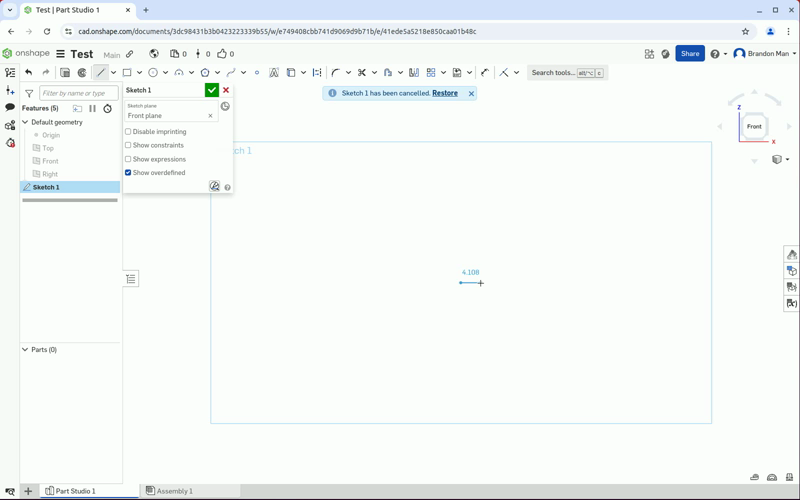
key_up(shift)
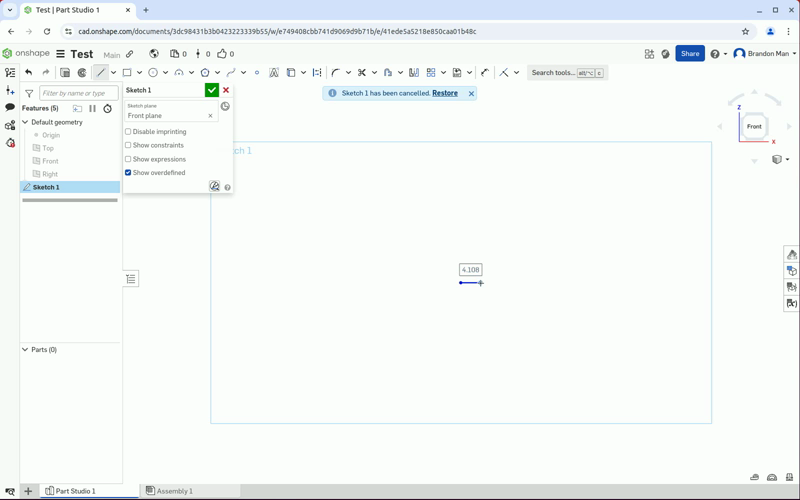
key_down(shift)
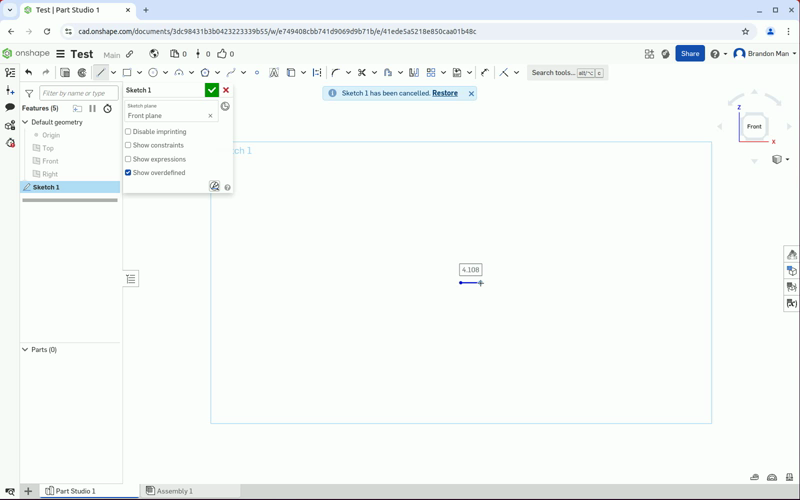
mouse_move(510, 282)
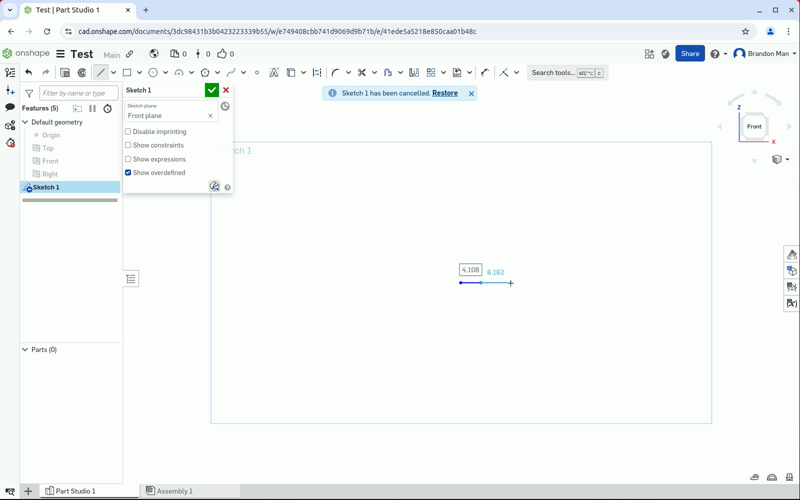
mouse_move(480, 272)
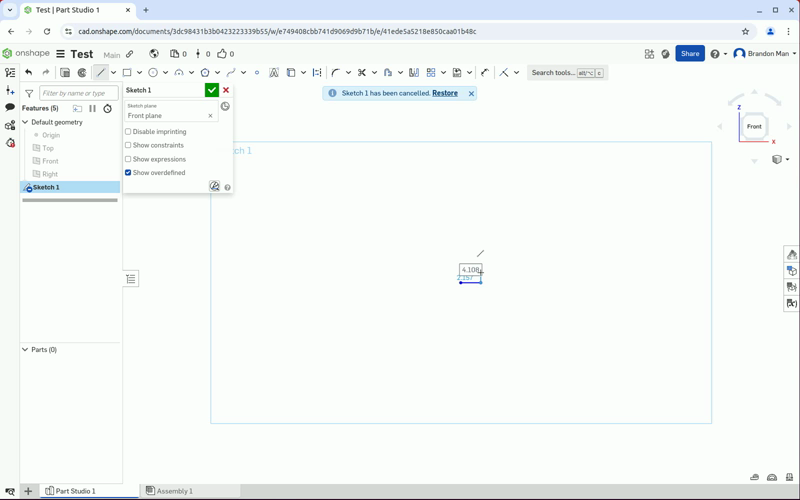
click(480, 272)
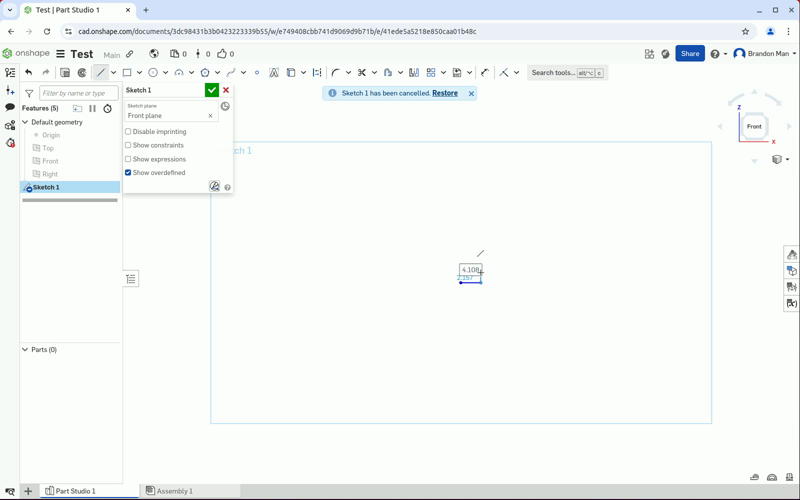
key_up(shift)
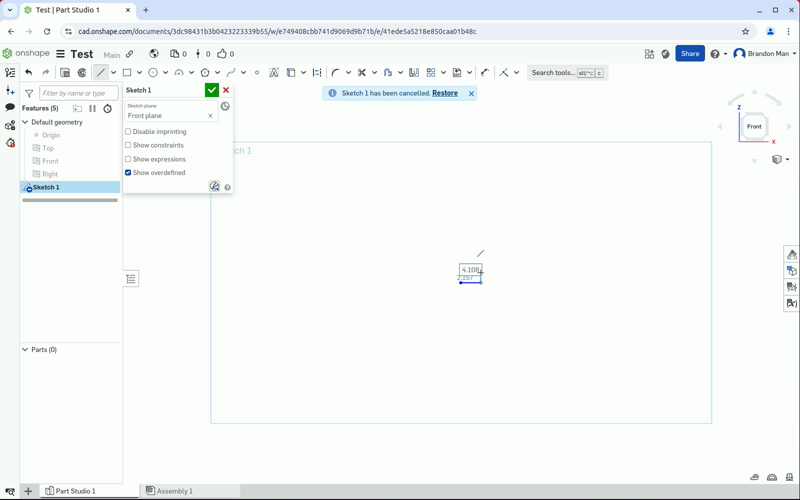
key_down(shift)
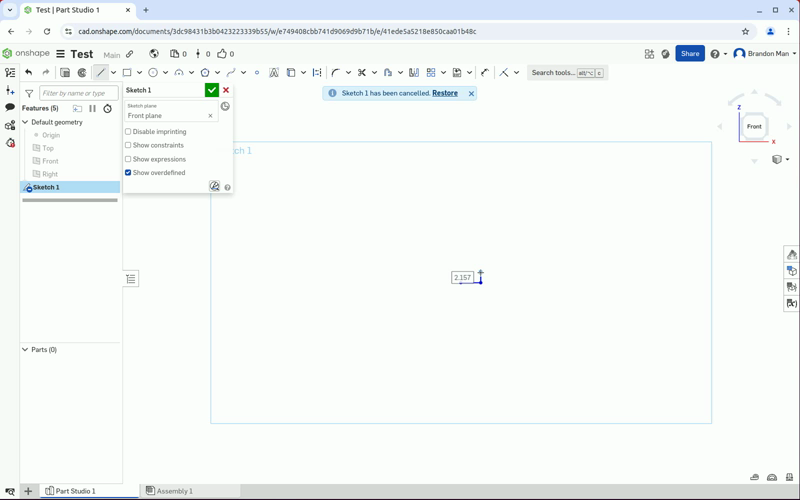
mouse_move(553, 272)
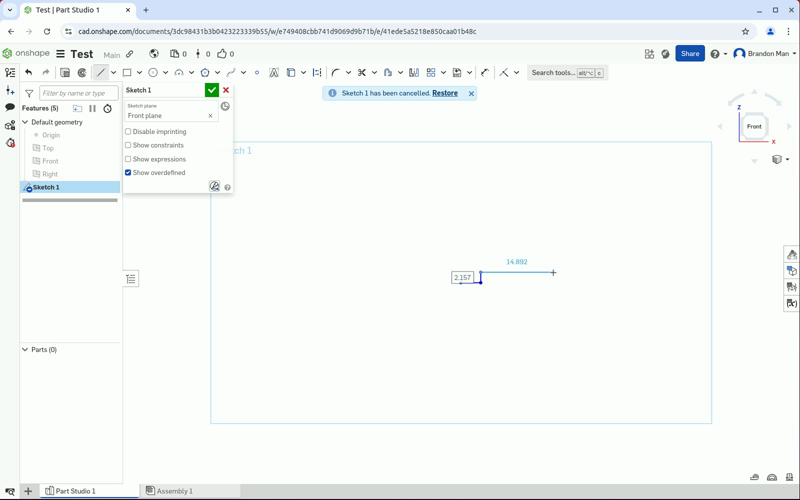
click(553, 272)
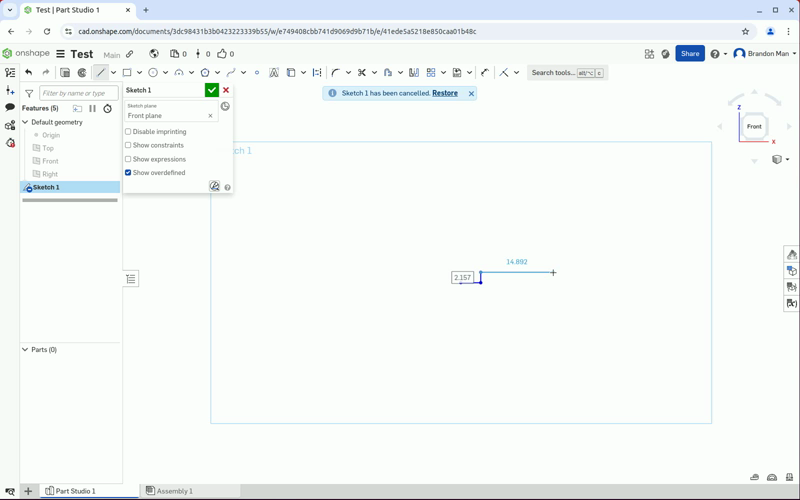
key_up(shift)
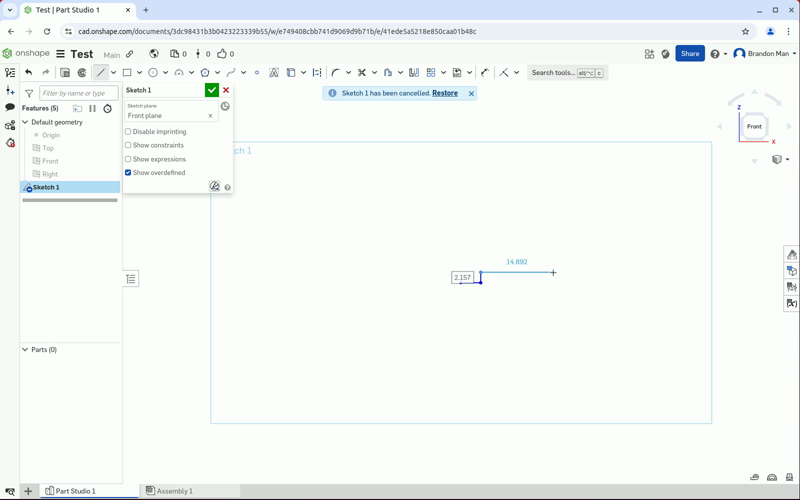
key_down(shift)
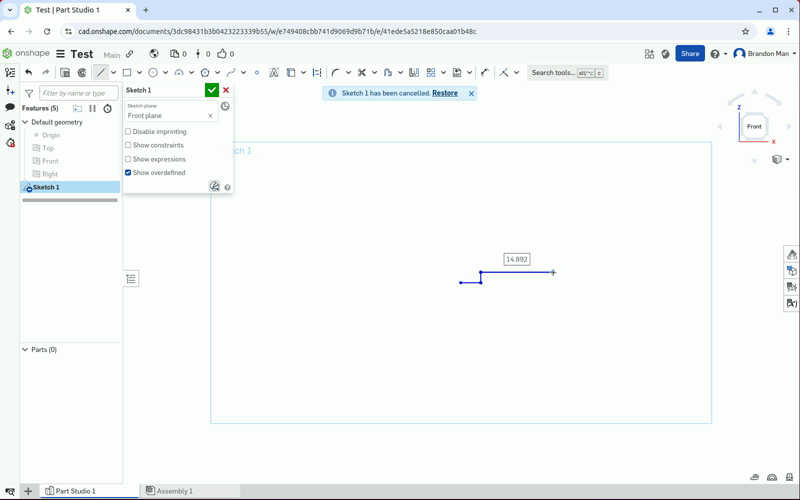
mouse_move(583, 272)
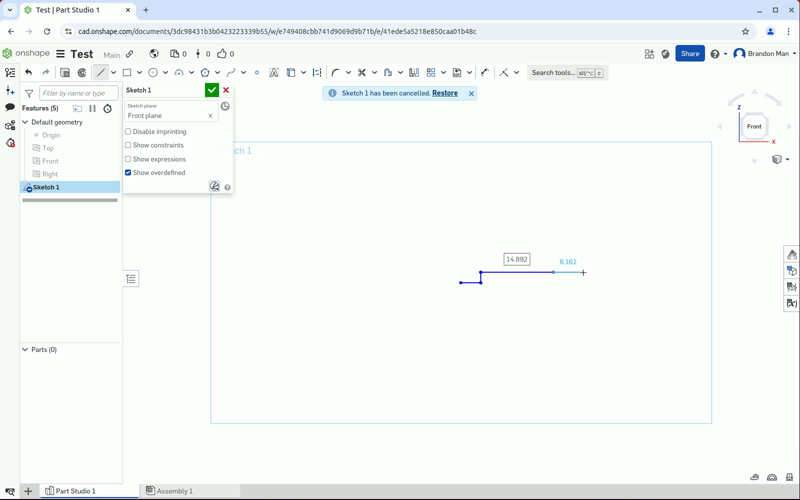
mouse_move(553, 282)
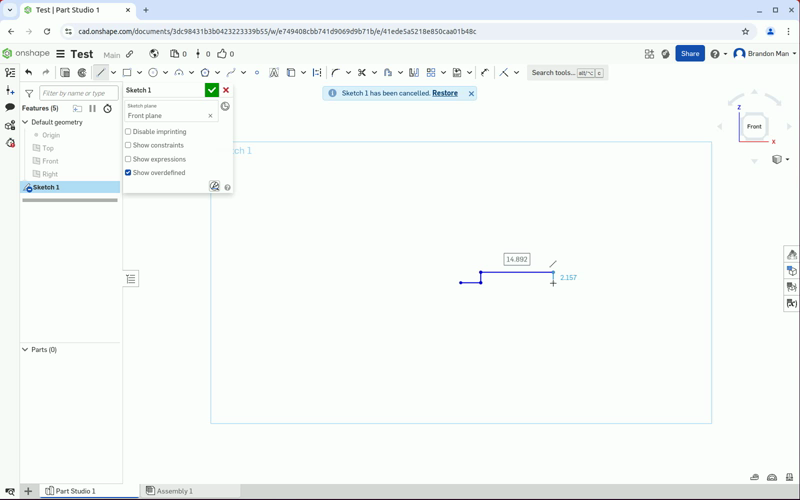
click(553, 282)
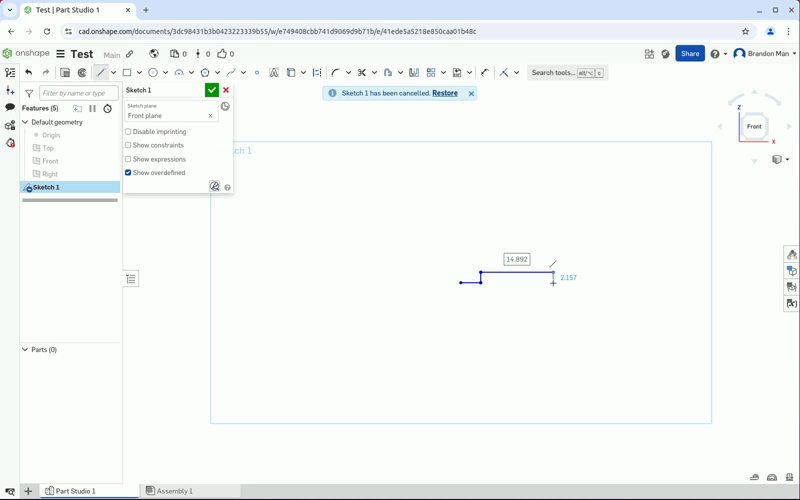
key_up(shift)
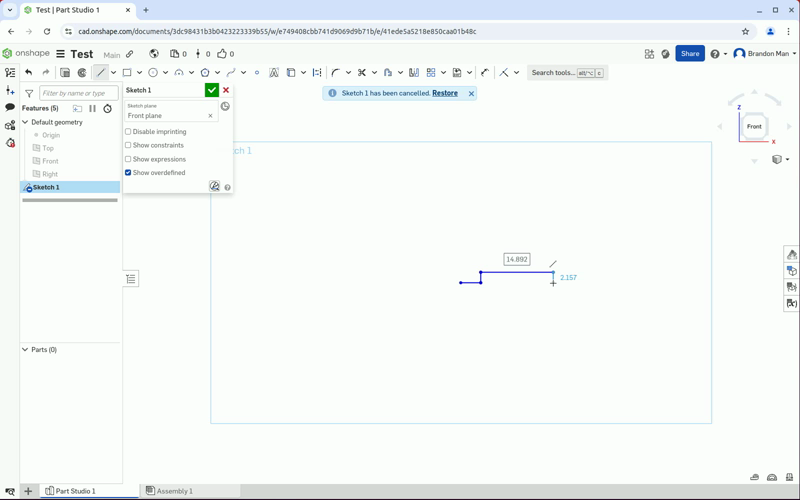
key_down(shift)
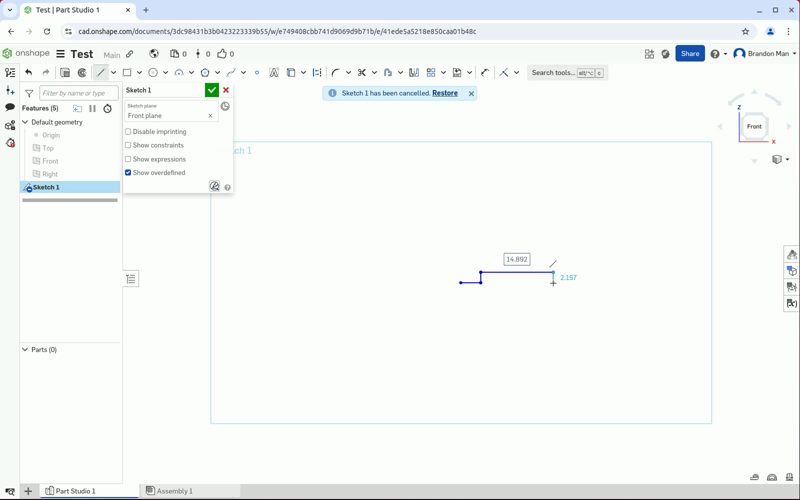
mouse_move(583, 282)
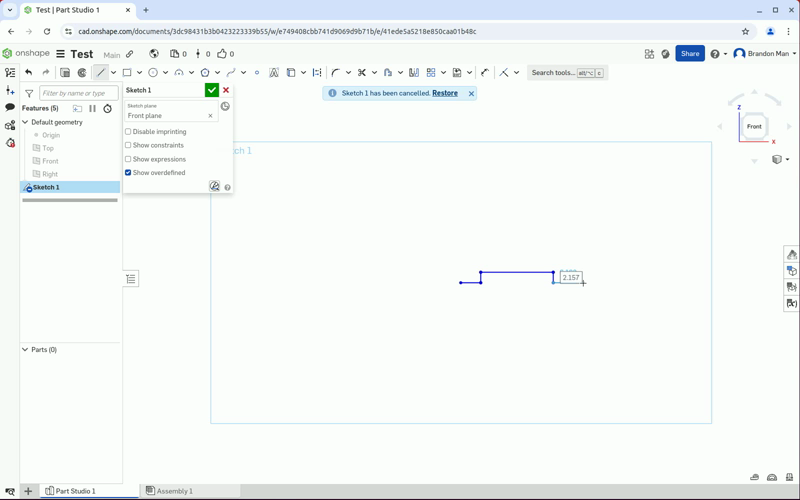
mouse_move(573, 282)
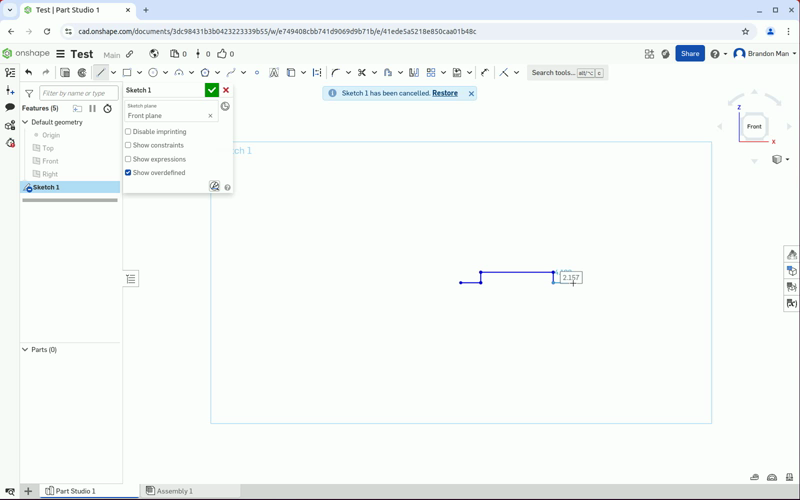
click(573, 282)
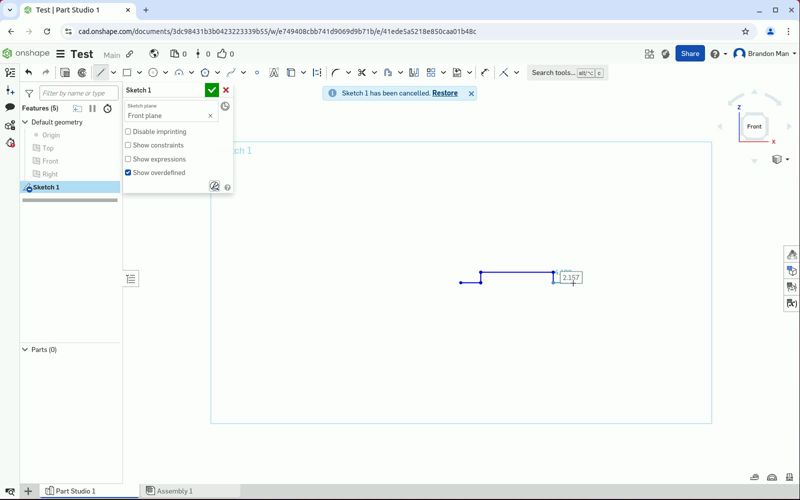
key_up(shift)
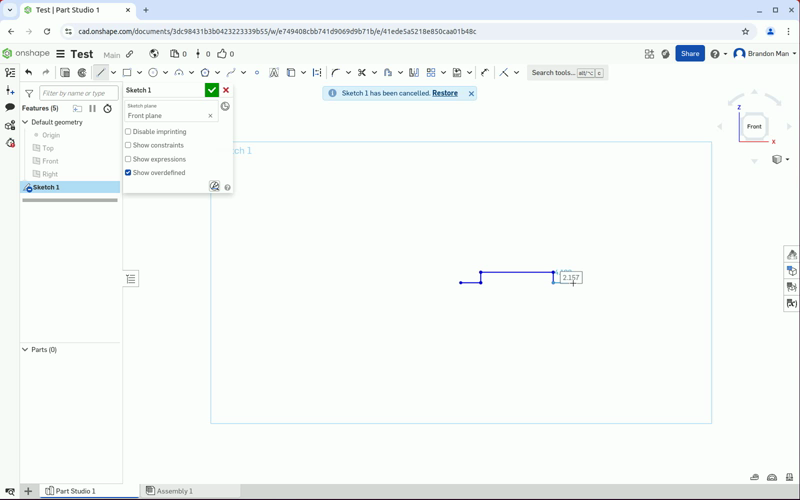
key_down(shift)
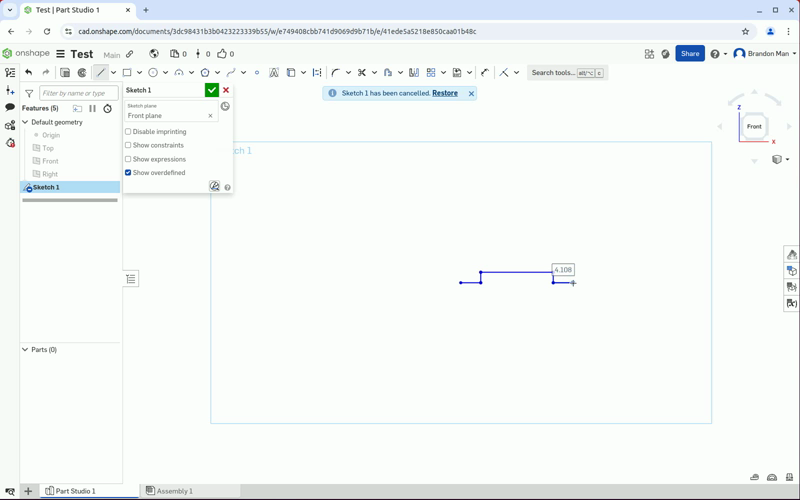
mouse_move(589, 282)
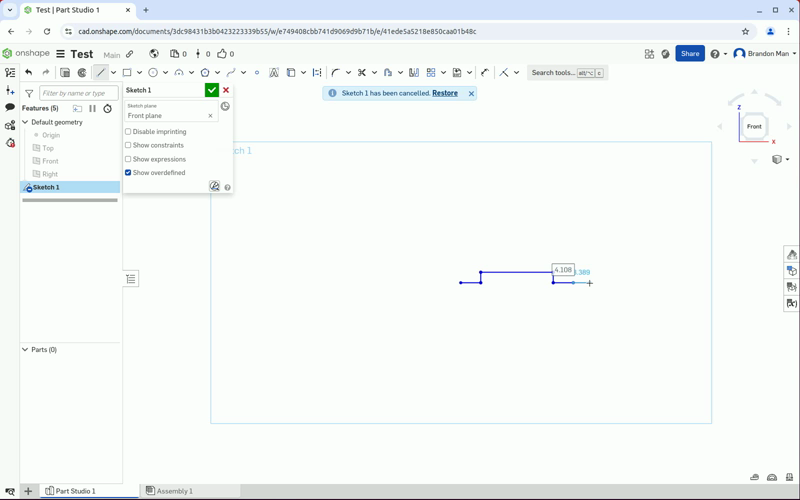
mouse_move(573, 252)
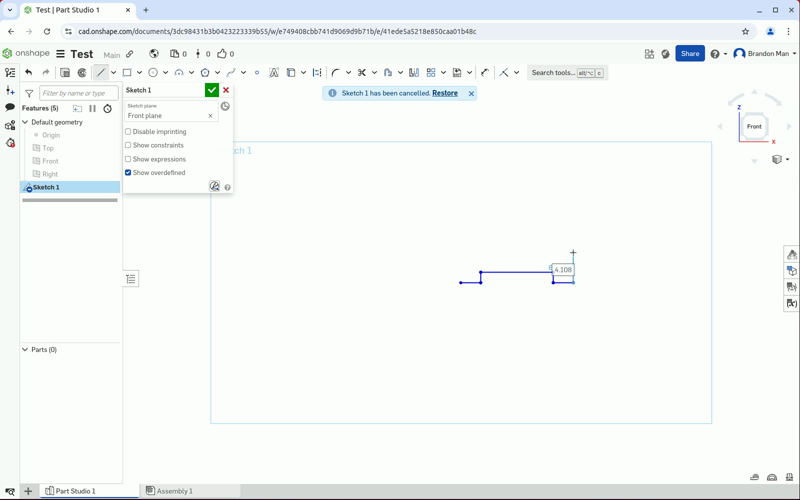
click(573, 252)
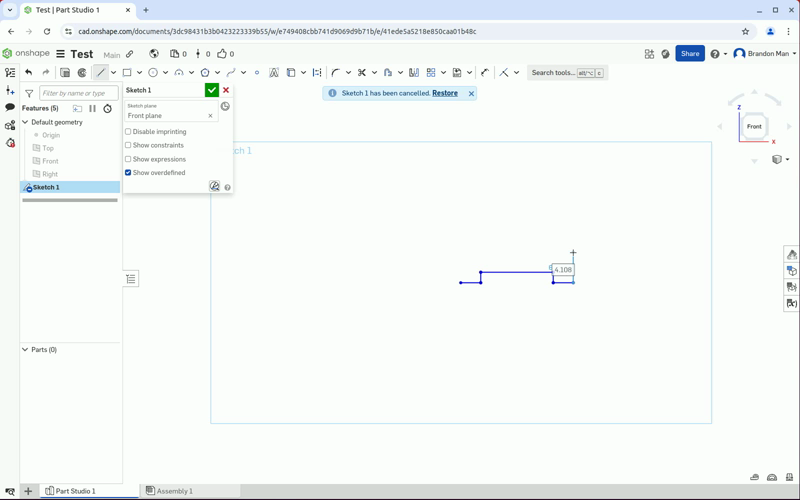
key_up(shift)
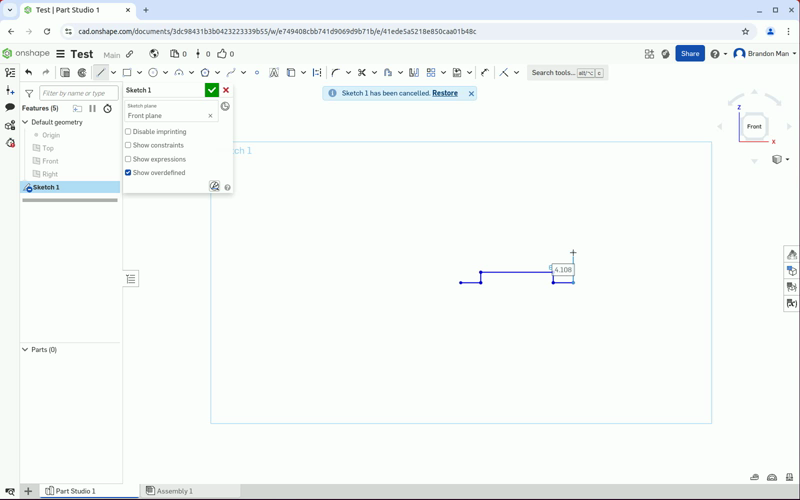
key_down(shift)
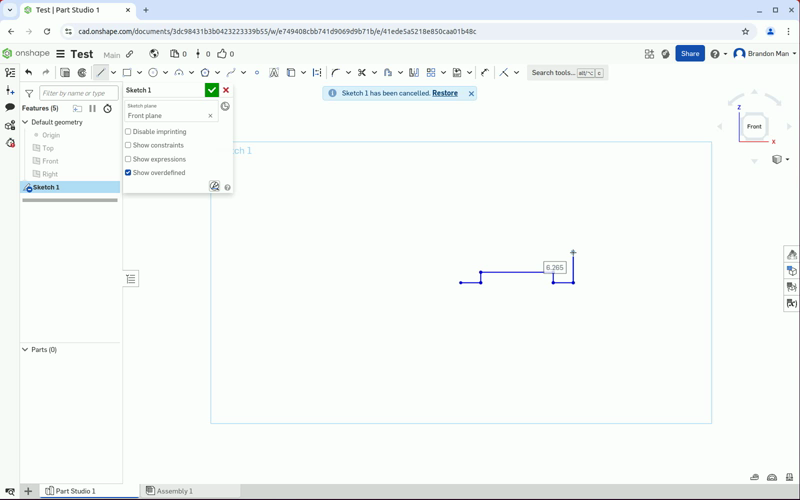
mouse_move(589, 252)
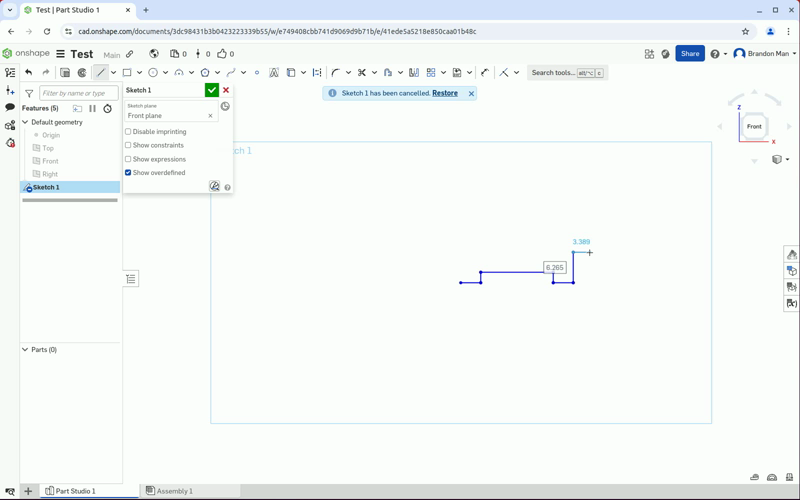
mouse_move(531, 252)
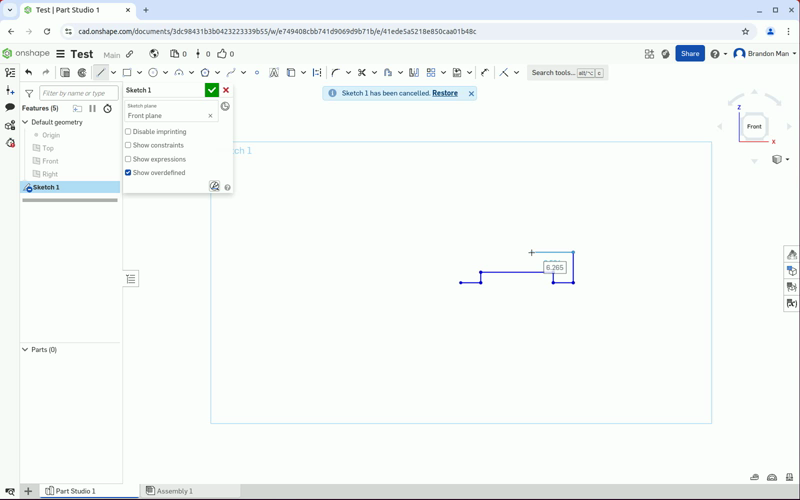
click(531, 252)
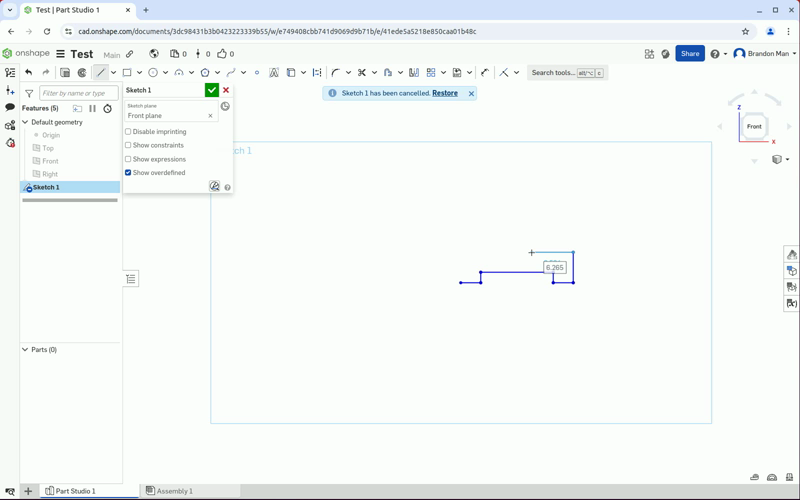
key_up(shift)
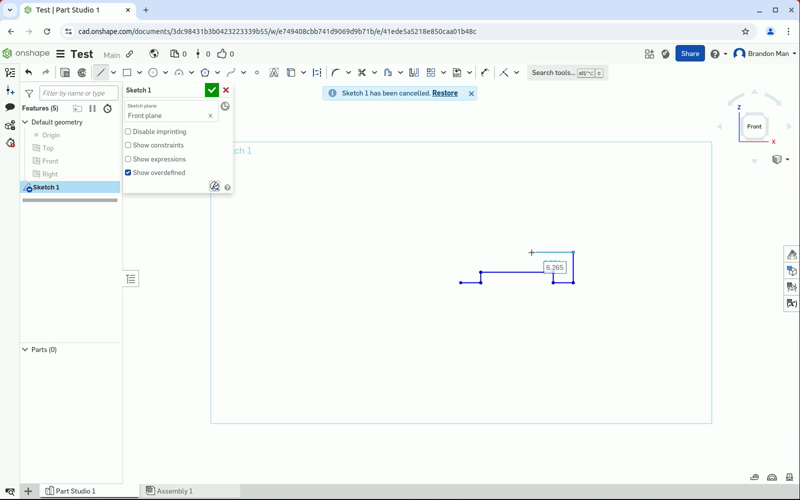
key_down(shift)
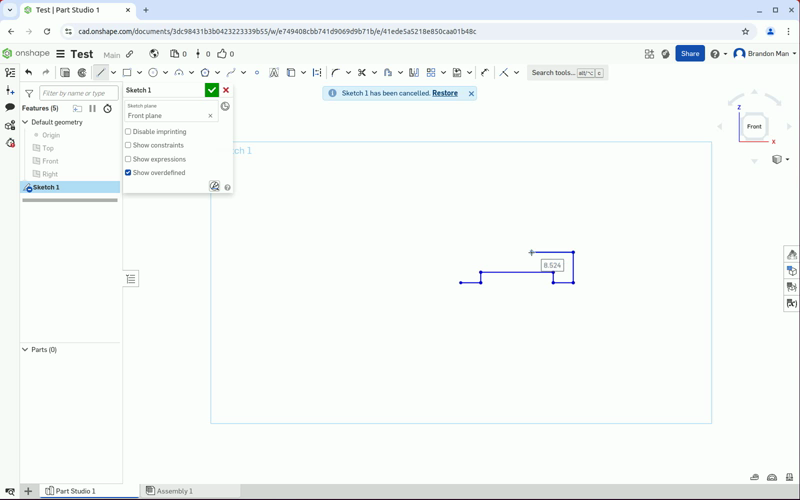
mouse_move(561, 252)
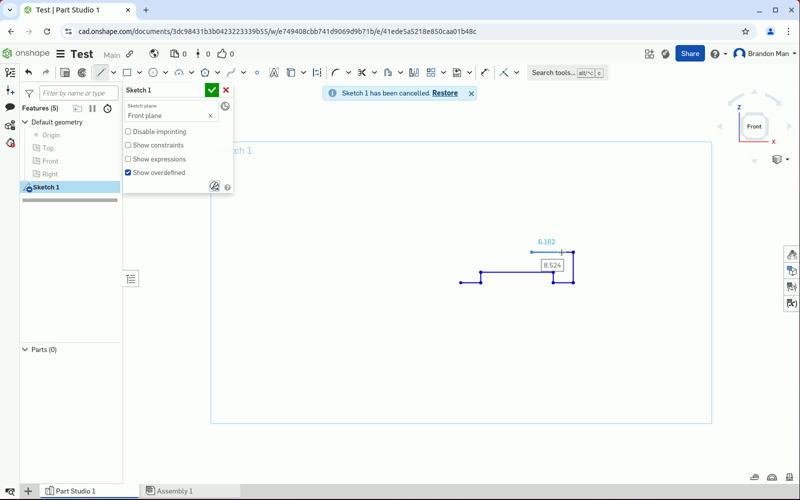
mouse_move(502, 252)
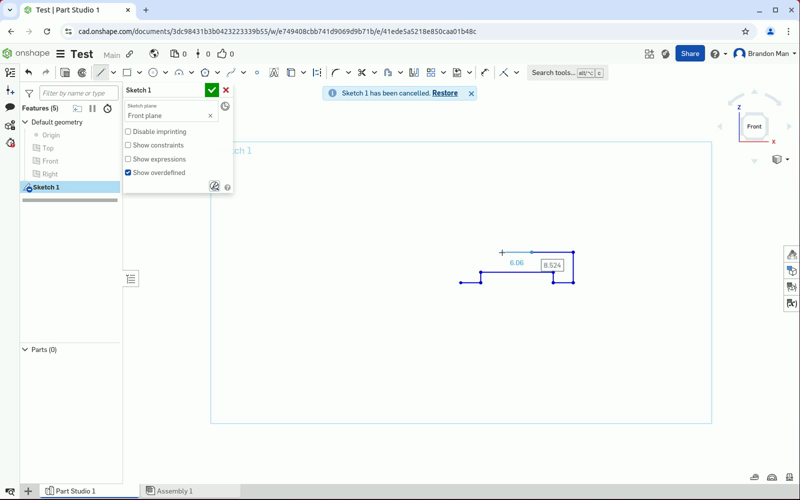
click(502, 252)
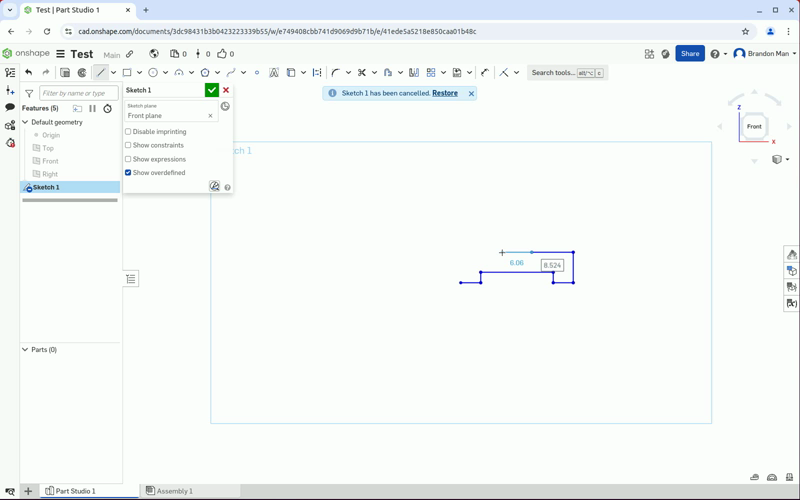
key_up(shift)
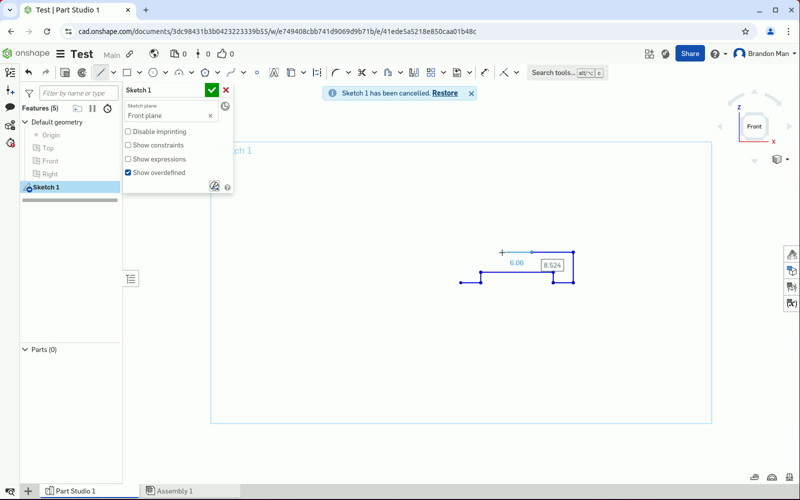
key_down(shift)
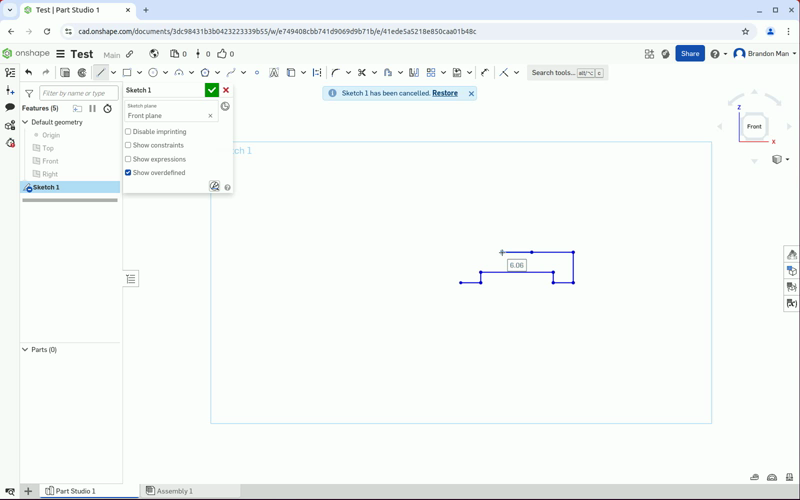
mouse_move(532, 252)
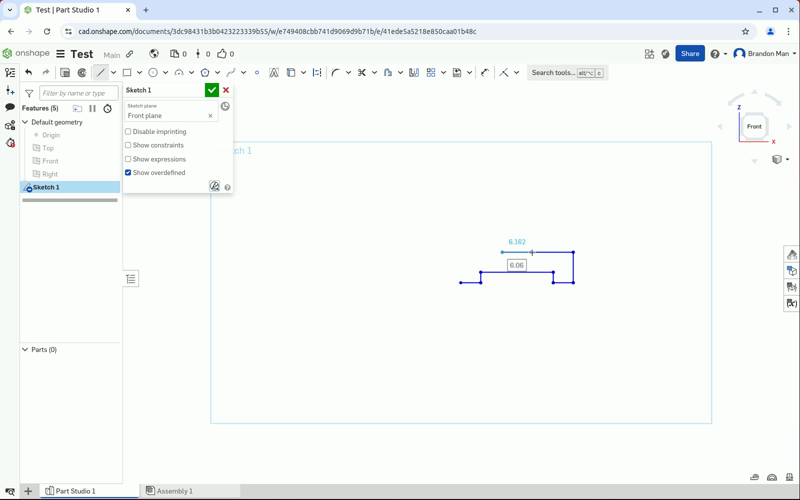
mouse_move(460, 252)
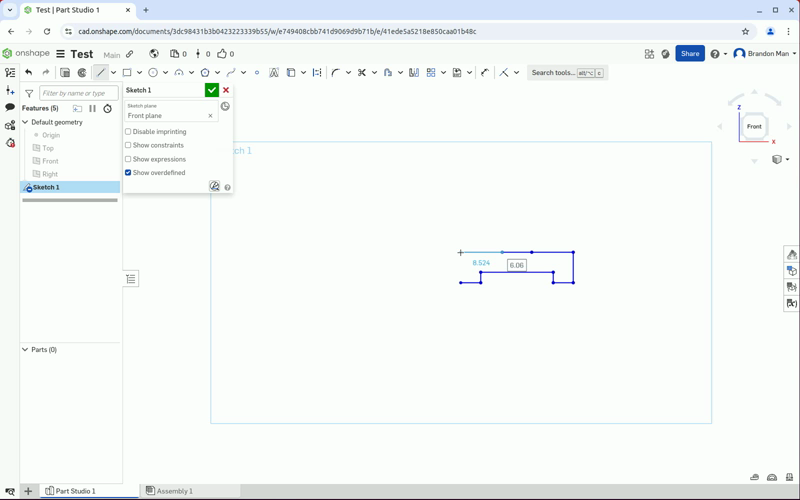
click(460, 252)
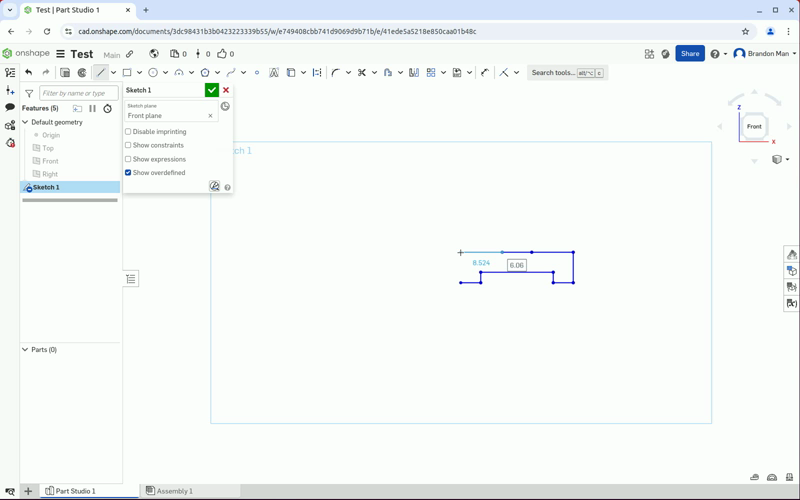
key_up(shift)
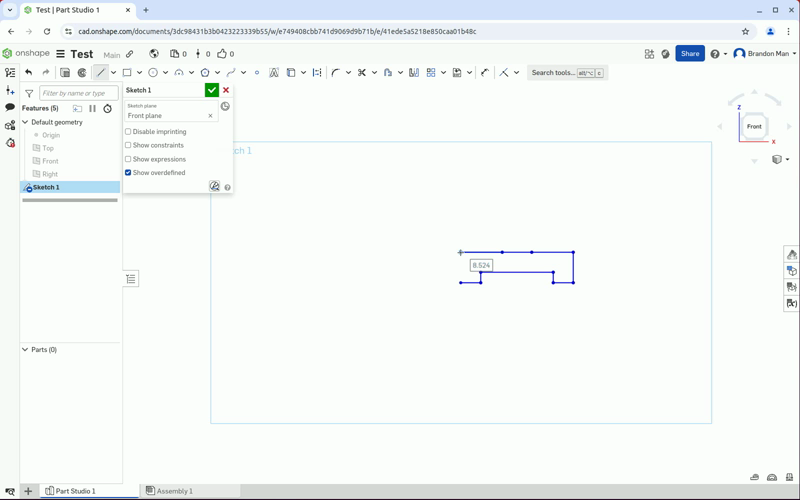
mouse_move(490, 252)
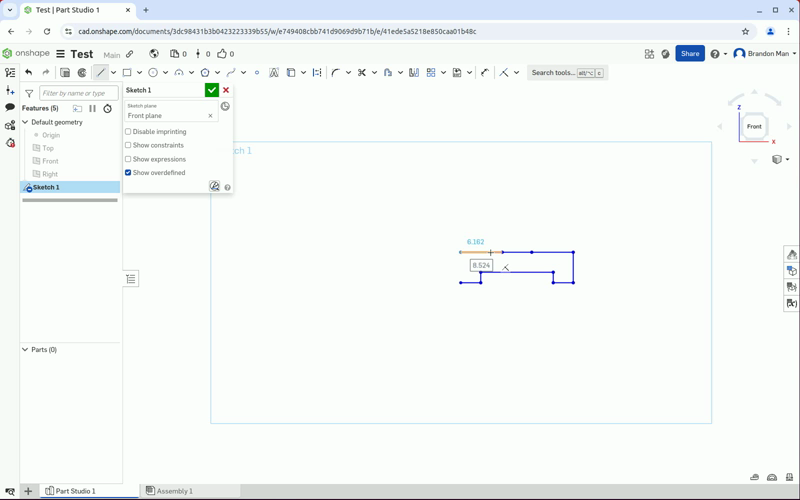
key_down(shift)
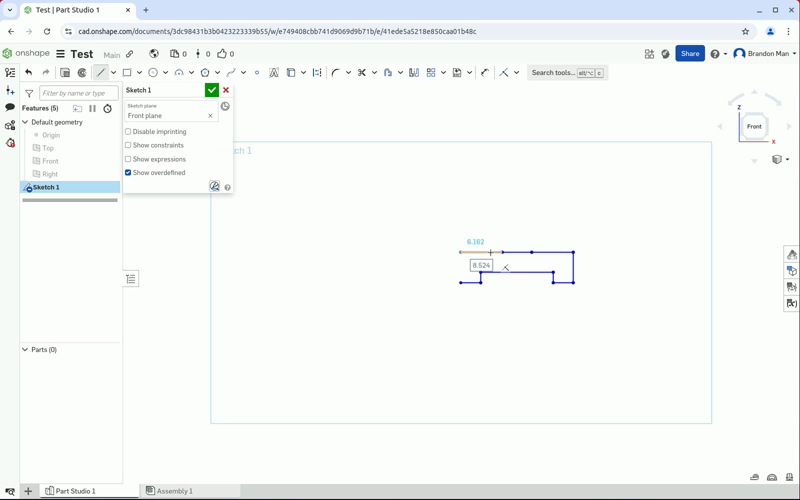
mouse_move(460, 282)
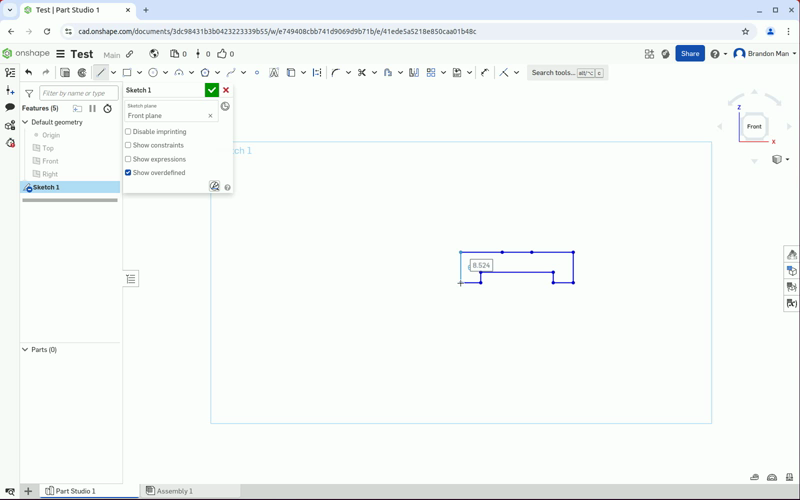
key_up(shift)
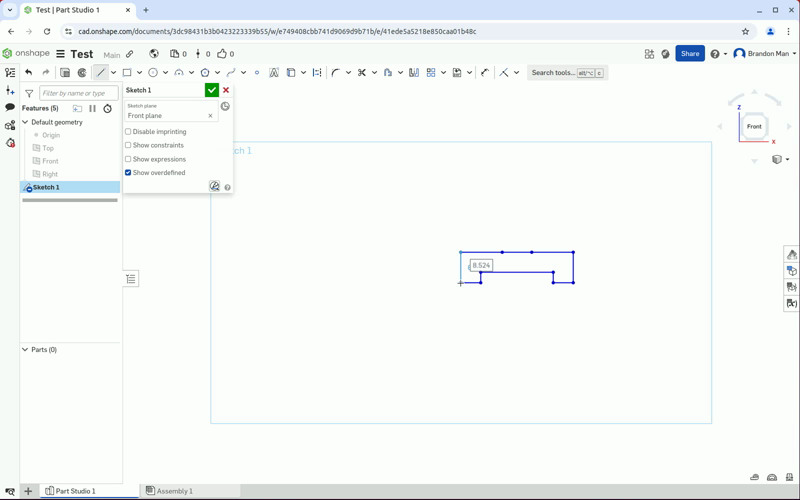
click(460, 282)
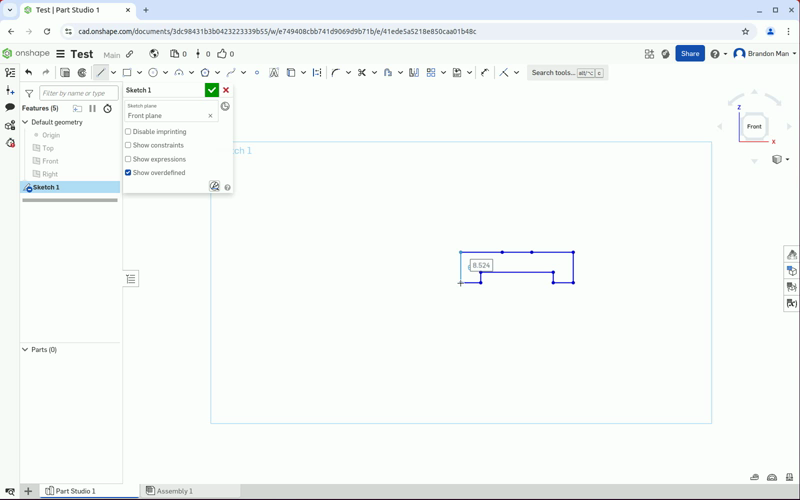
key(esc)
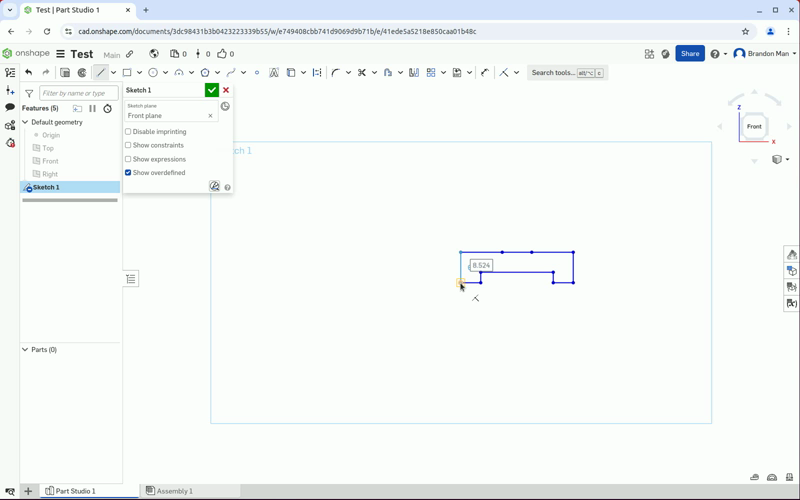
mouse_move(468, 272)
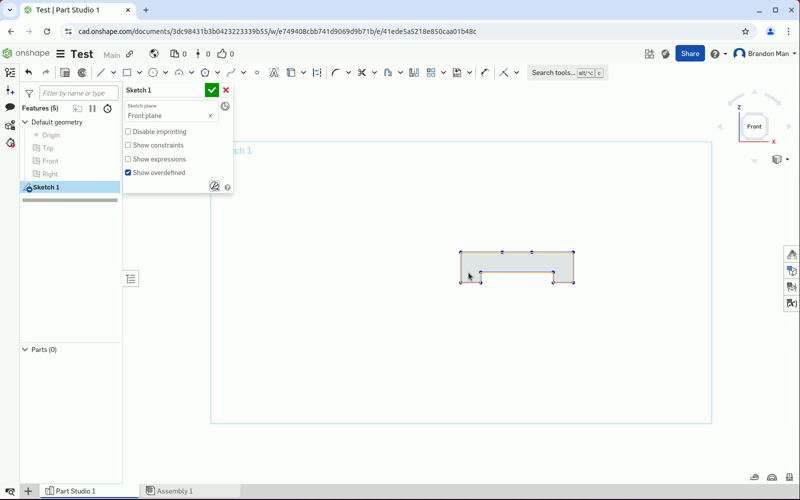
click(468, 272)
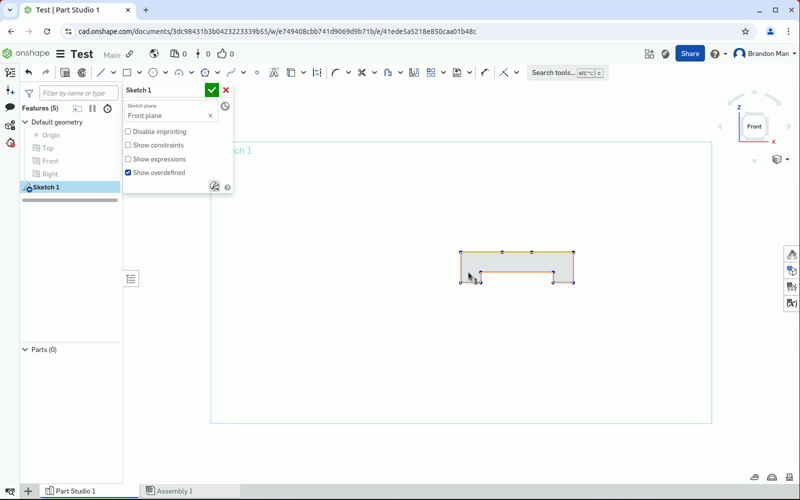
mouse_move(73, 352)
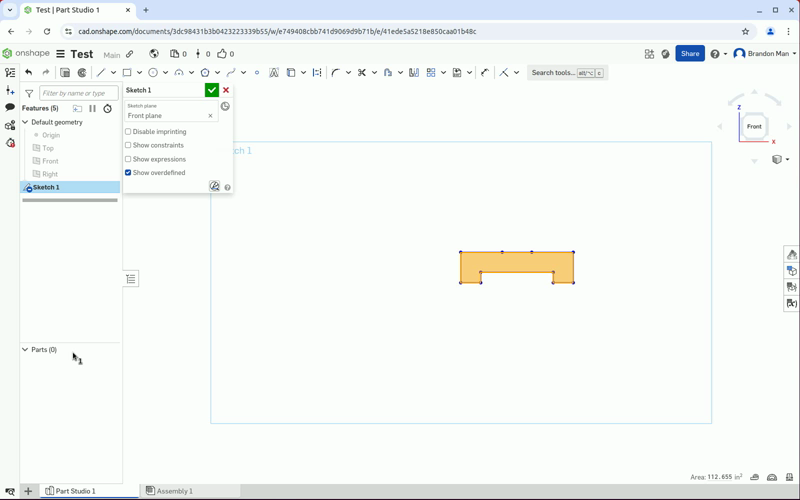
key(shift+y)
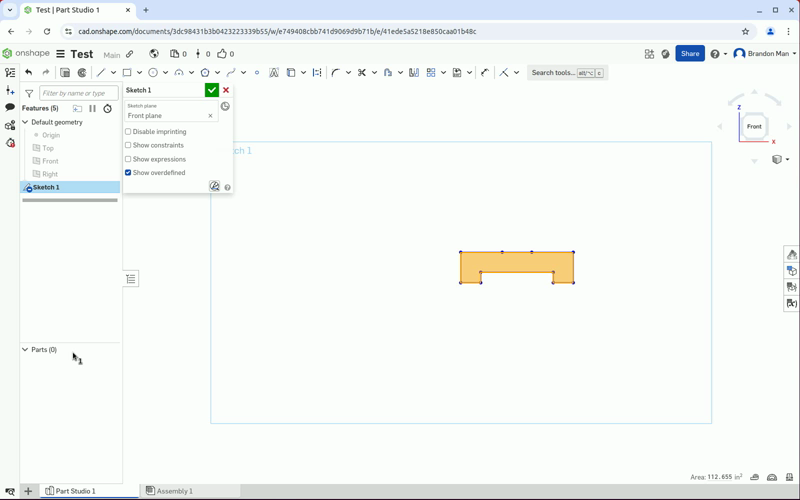
key(shift+e)
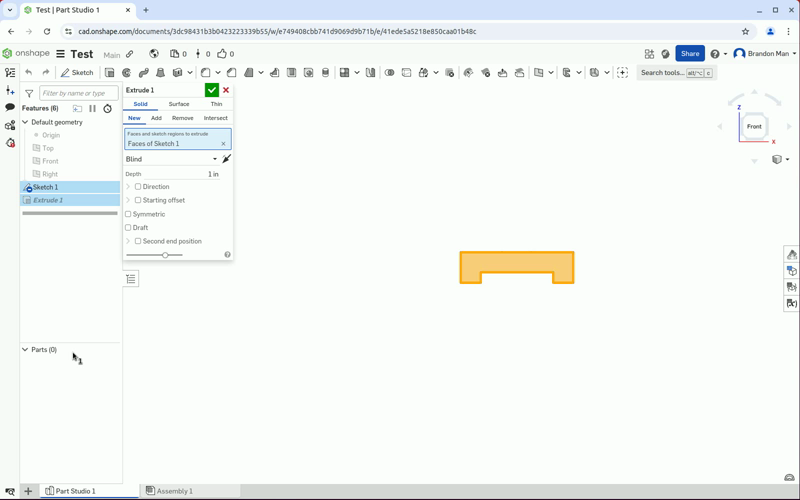
mouse_move(143, 106)
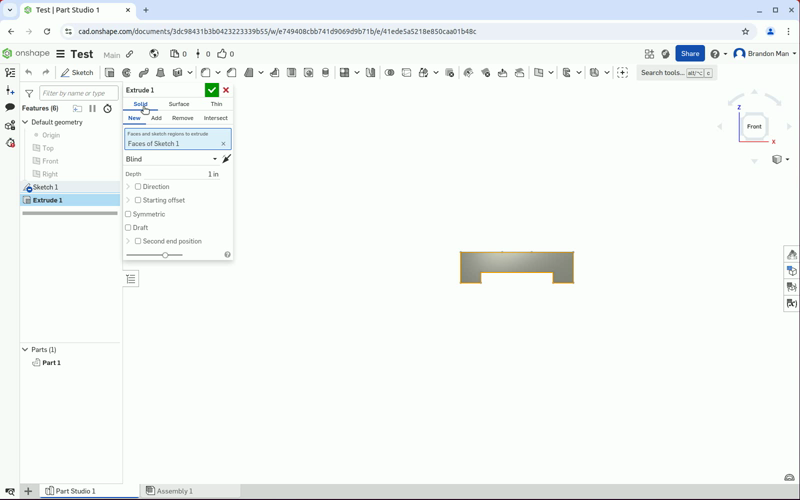
click(143, 106)
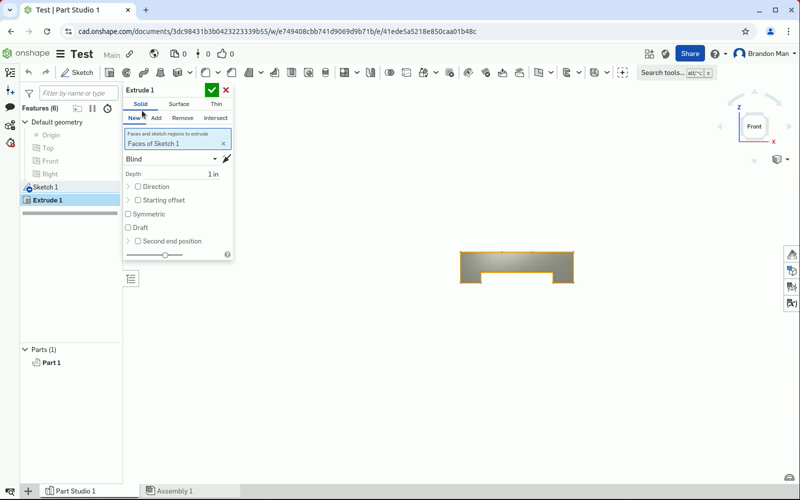
mouse_move(137, 120)
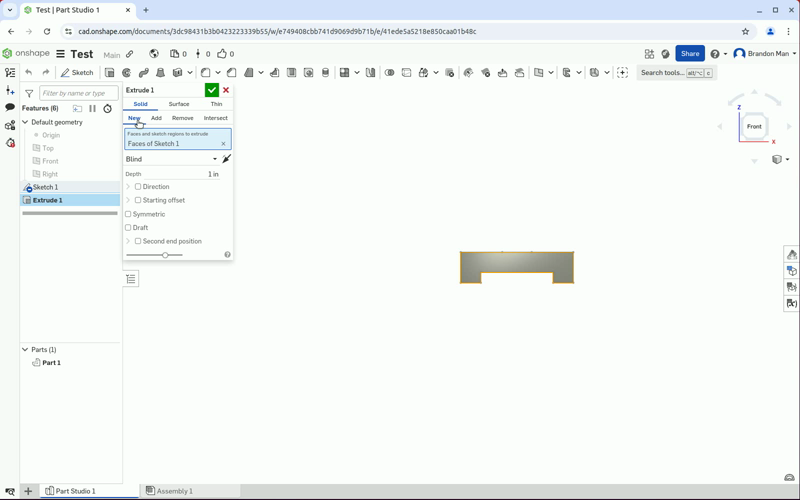
click(137, 120)
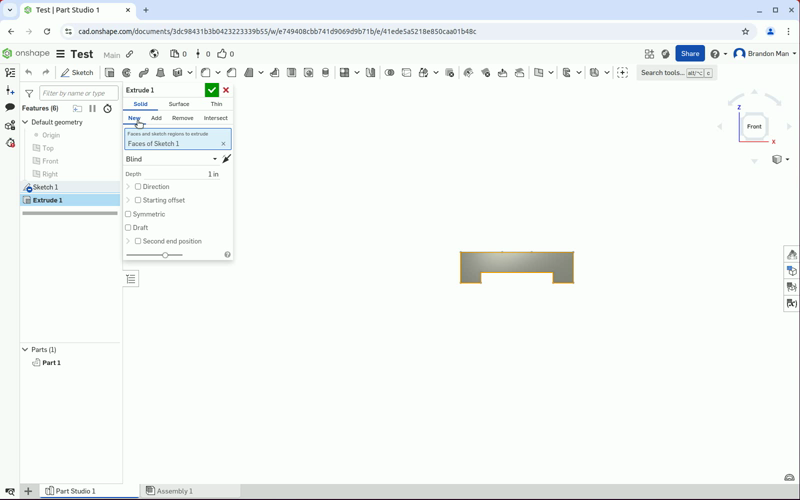
key(tab, 4)
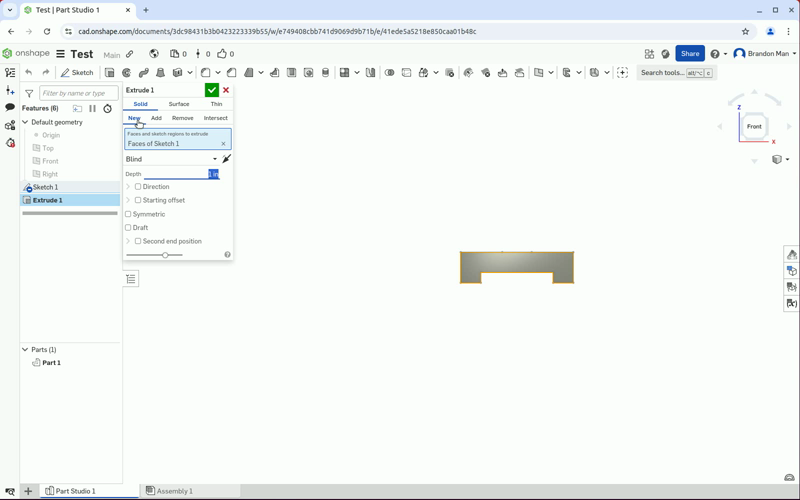
text(-20.942)
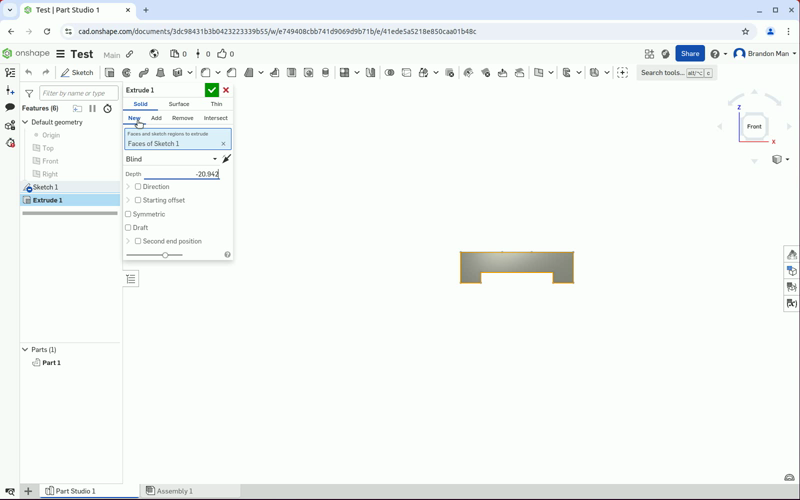
key(enter)
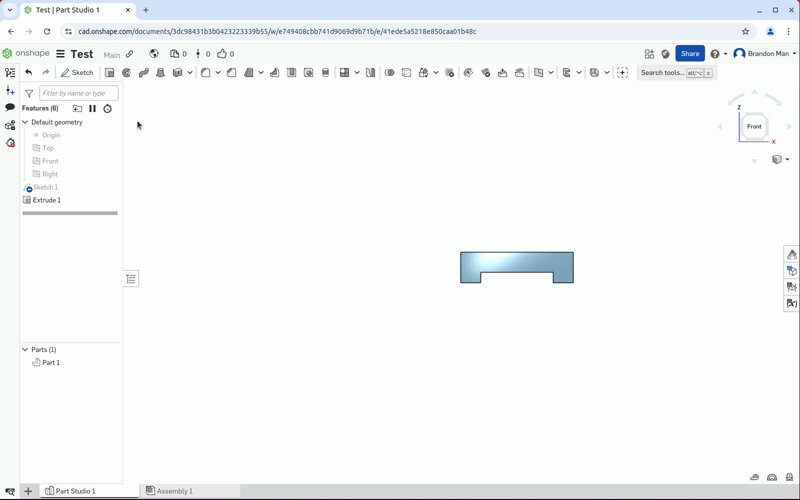
key(shift+h)
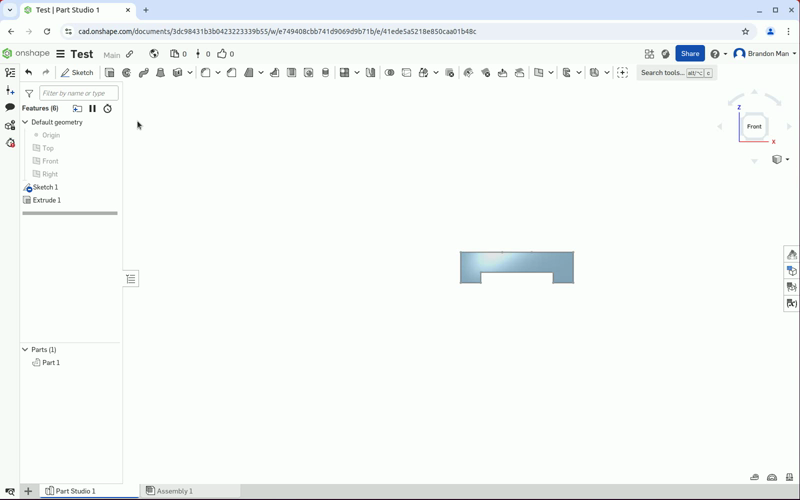
key(shift+h)
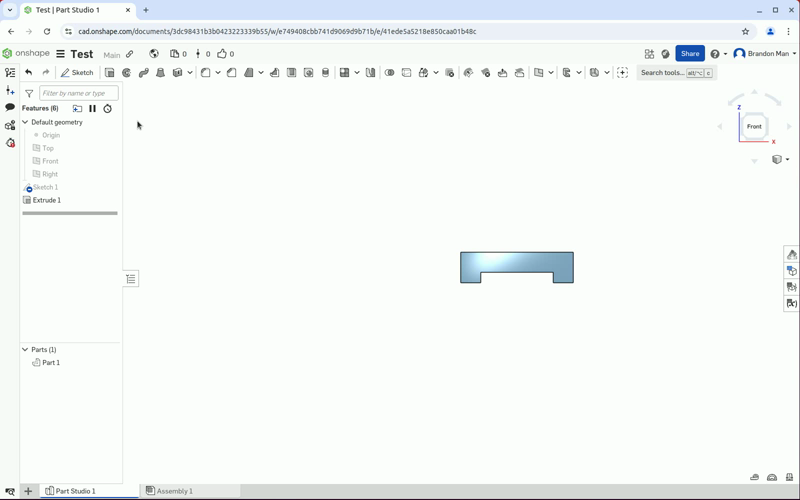
mouse_move(73, 189)
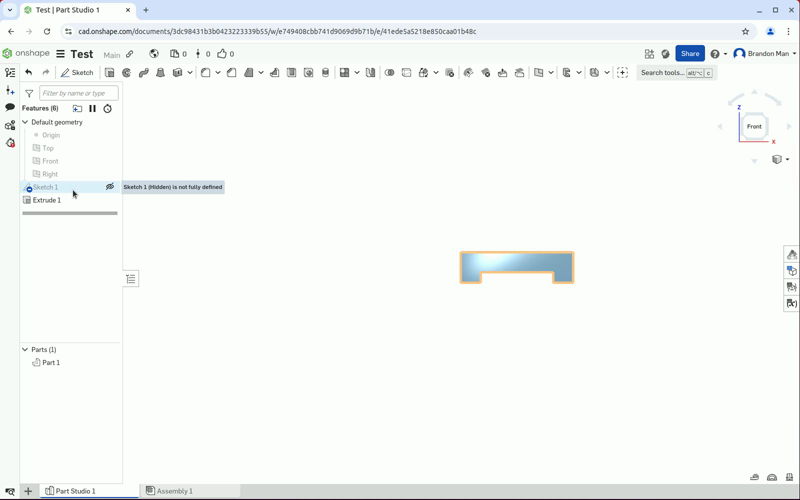
click(73, 189)
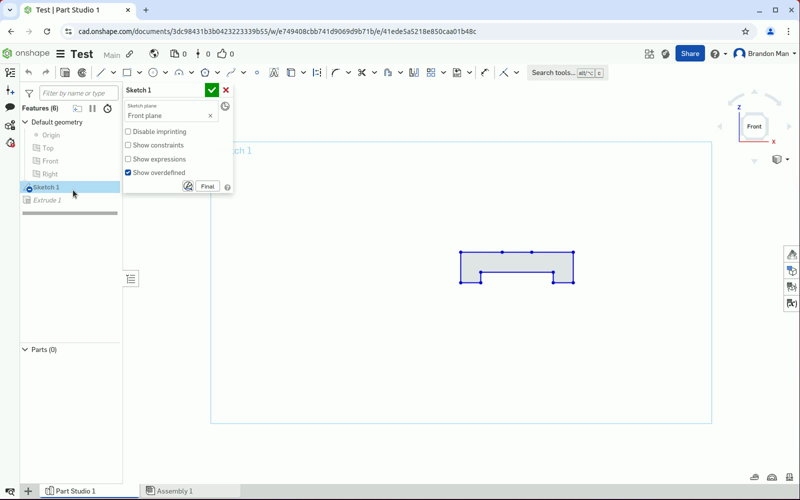
mouse_move(229, 92)
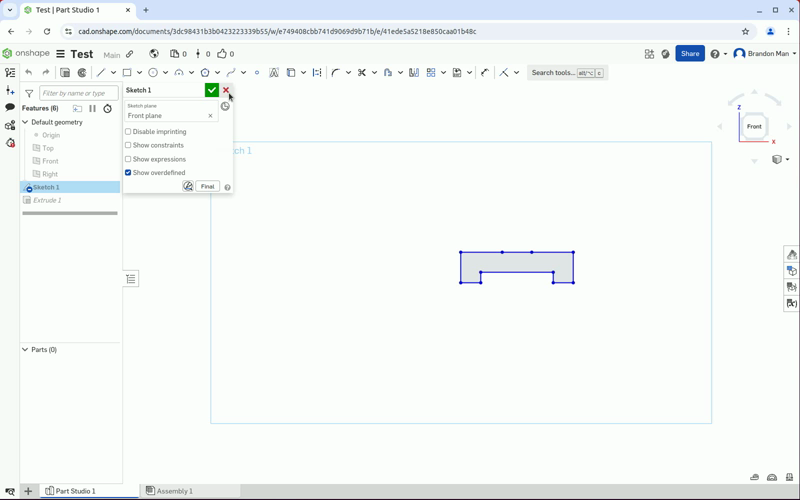
click(229, 92)
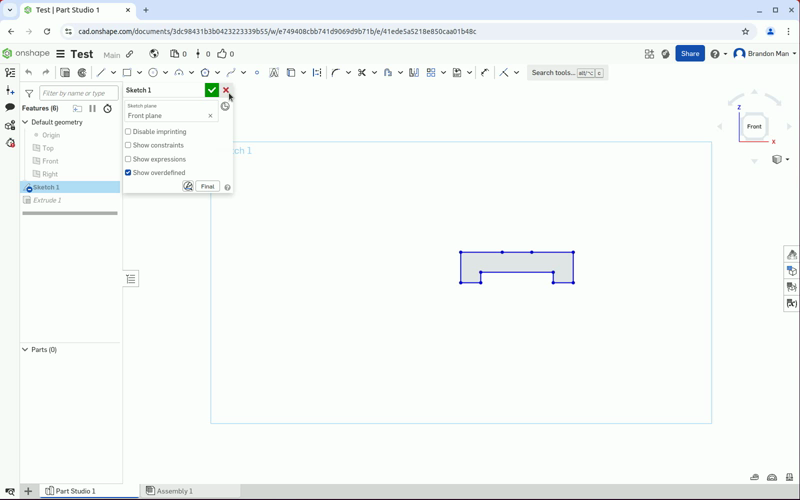
key(shift+s)
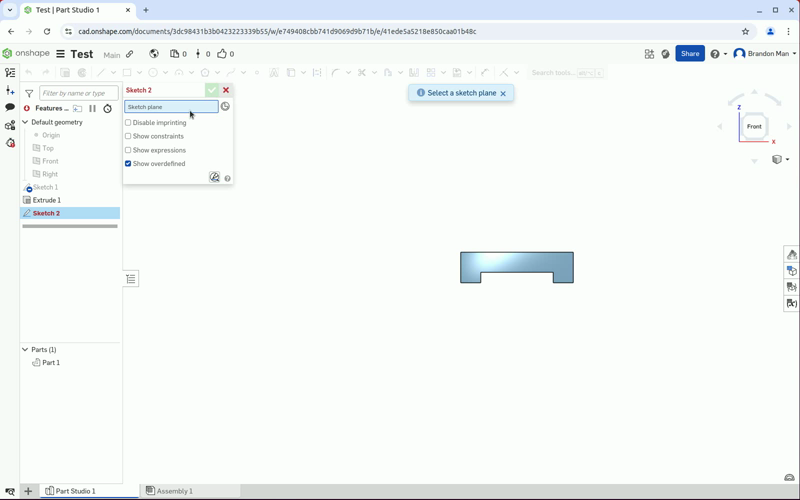
mouse_move(73, 163)
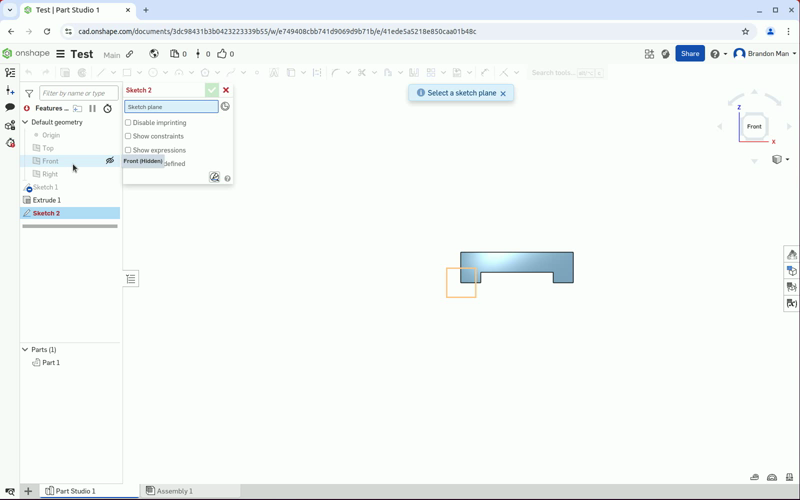
click(73, 163)
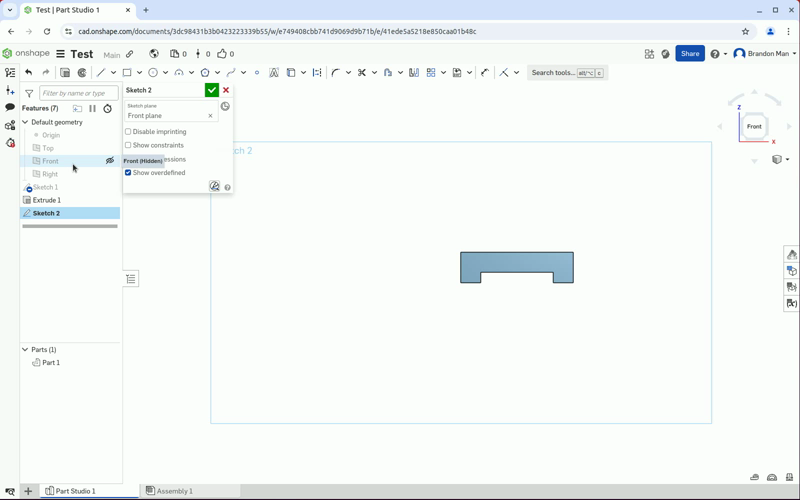
mouse_move(73, 352)
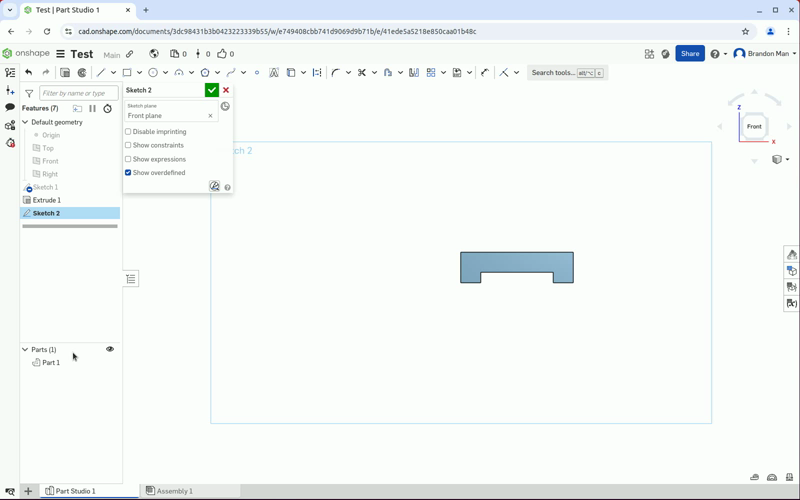
key(y)
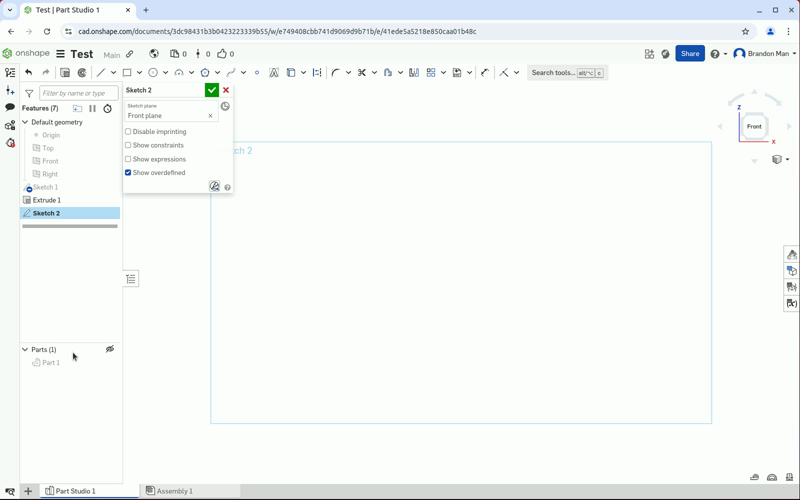
key(l)
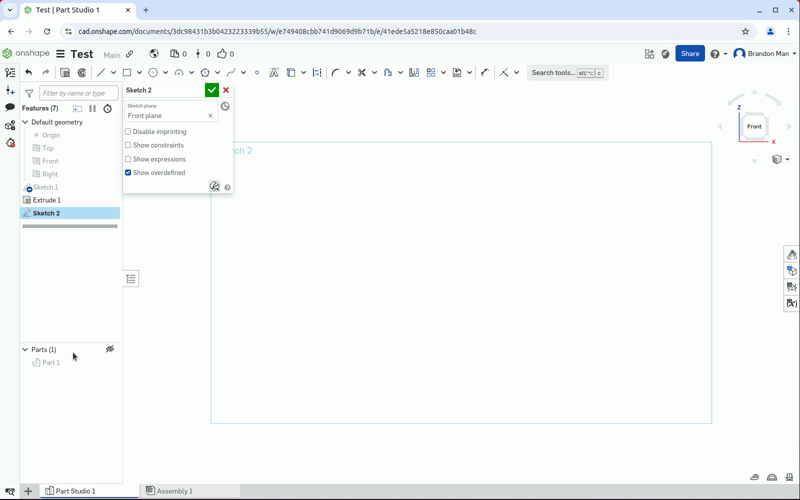
key_down(shift)
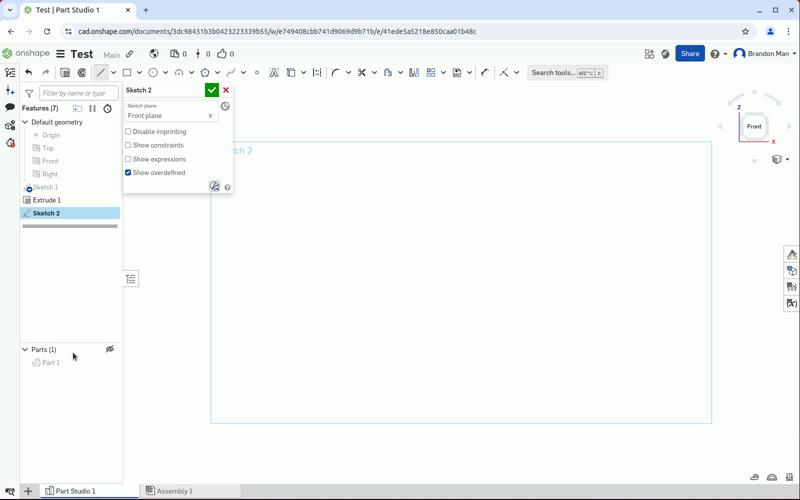
mouse_move(501, 252)
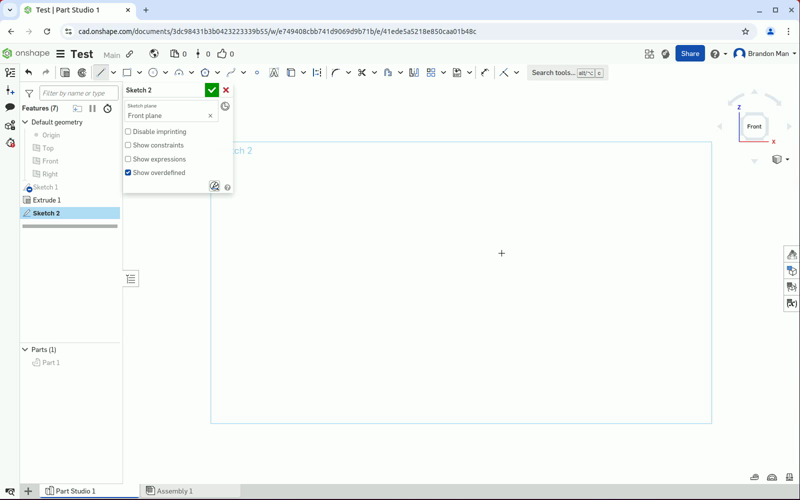
click(501, 252)
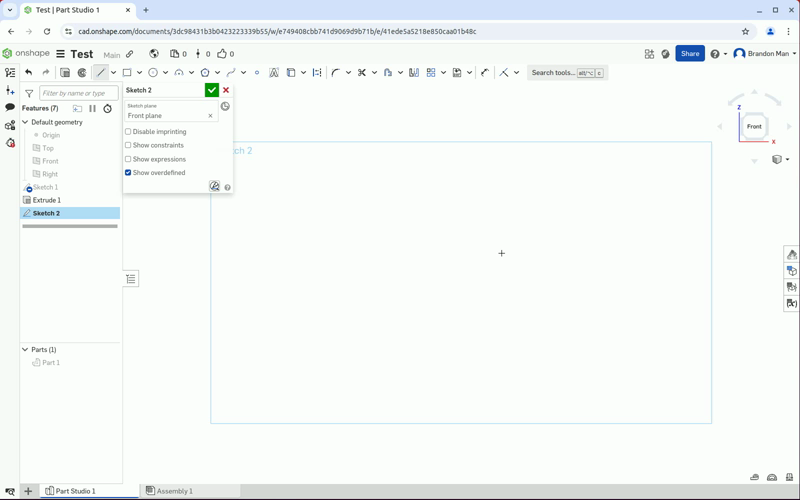
key_up(shift)
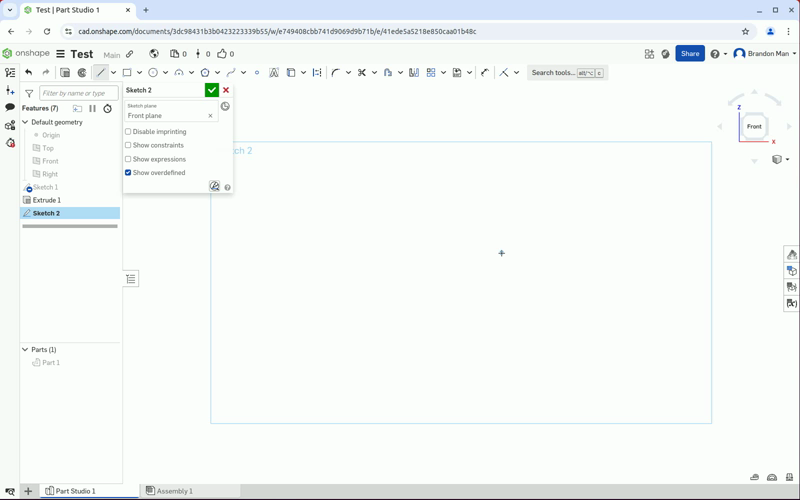
key_down(shift)
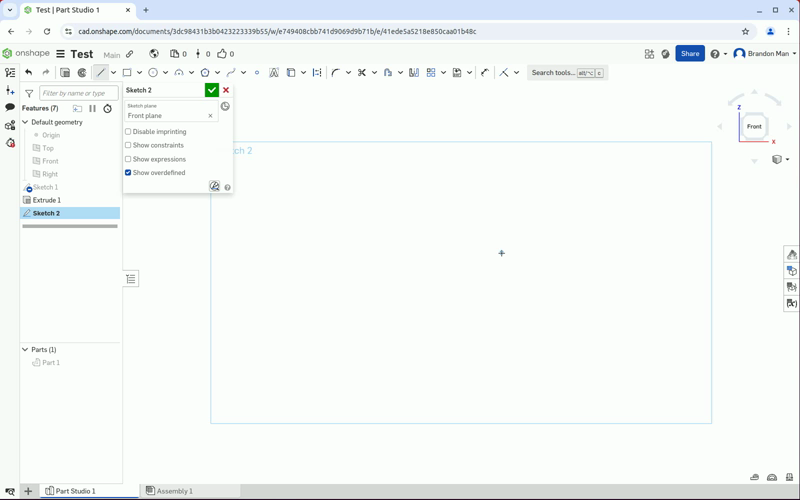
mouse_move(531, 252)
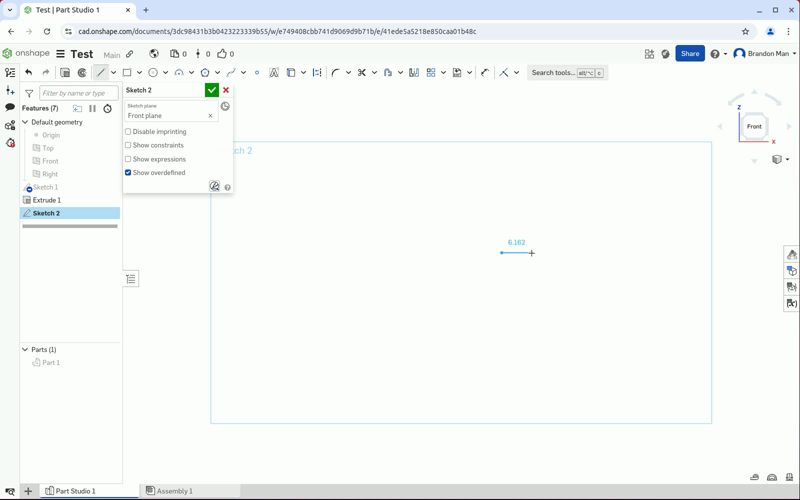
mouse_move(533, 252)
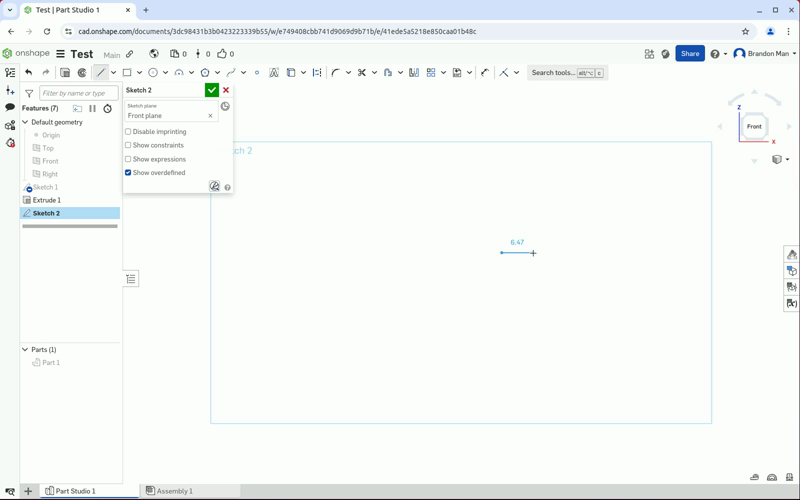
click(533, 252)
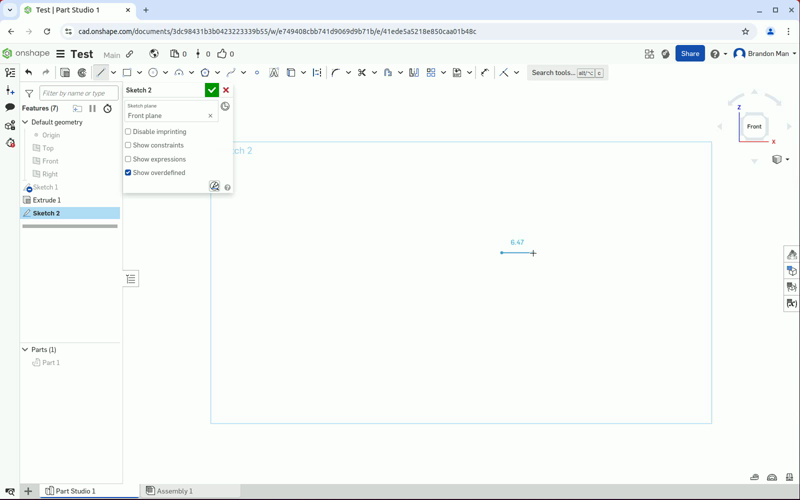
key_up(shift)
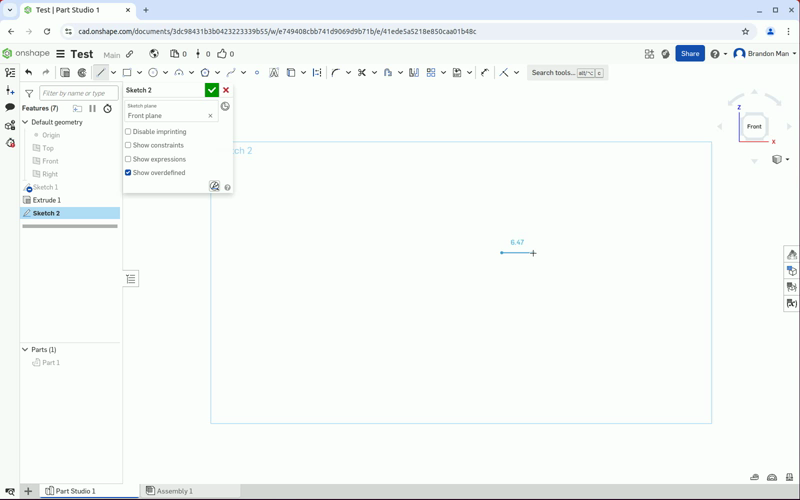
key_down(shift)
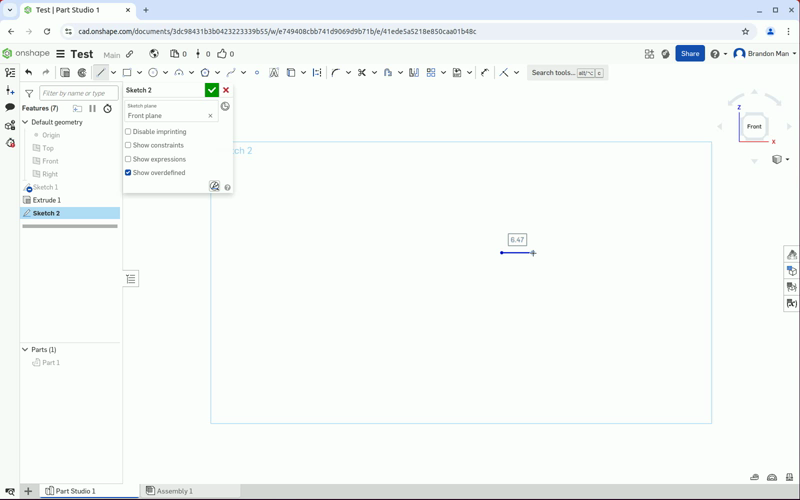
mouse_move(533, 170)
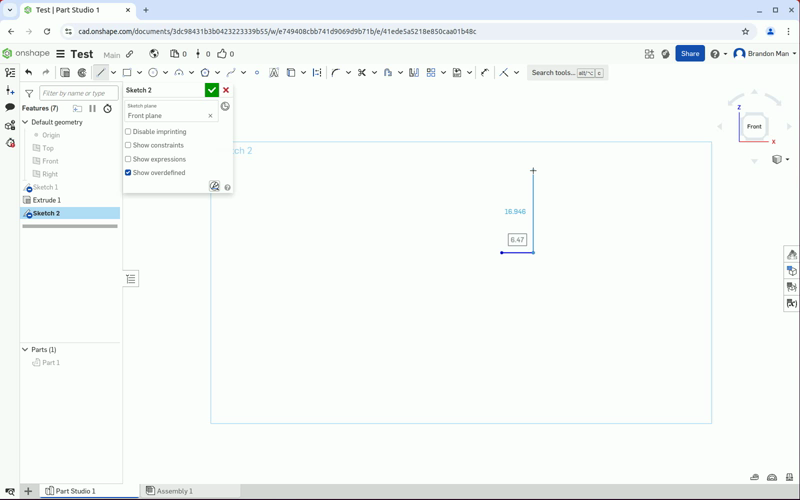
click(533, 170)
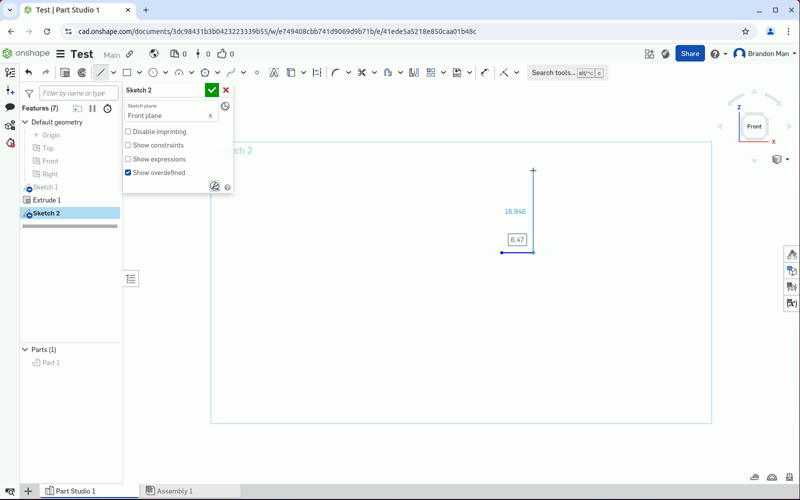
key_up(shift)
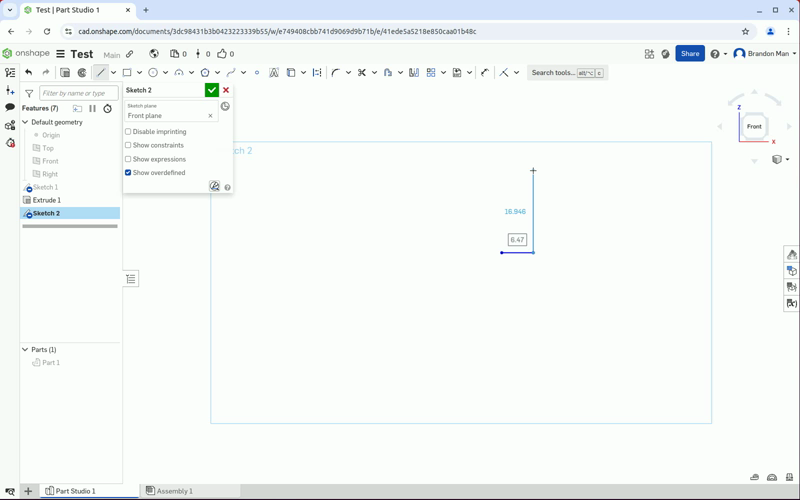
key_down(shift)
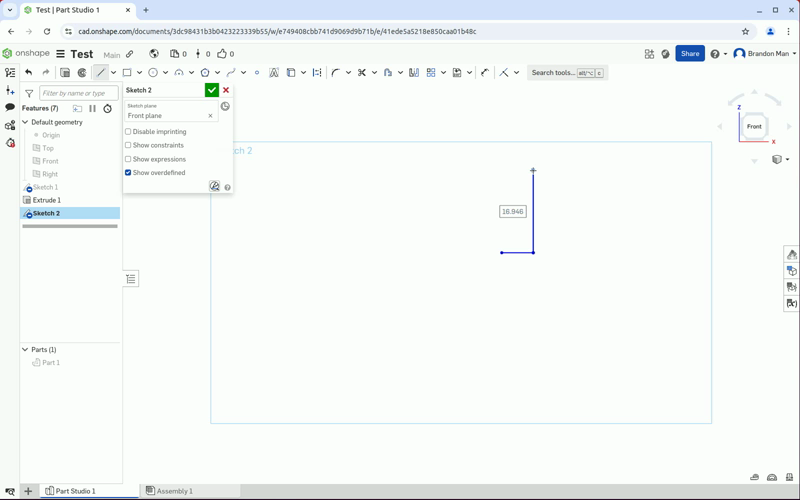
mouse_move(563, 170)
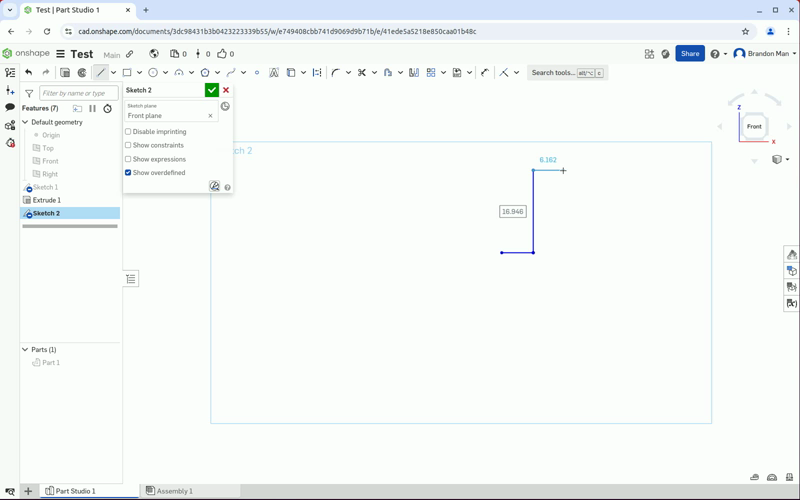
mouse_move(501, 170)
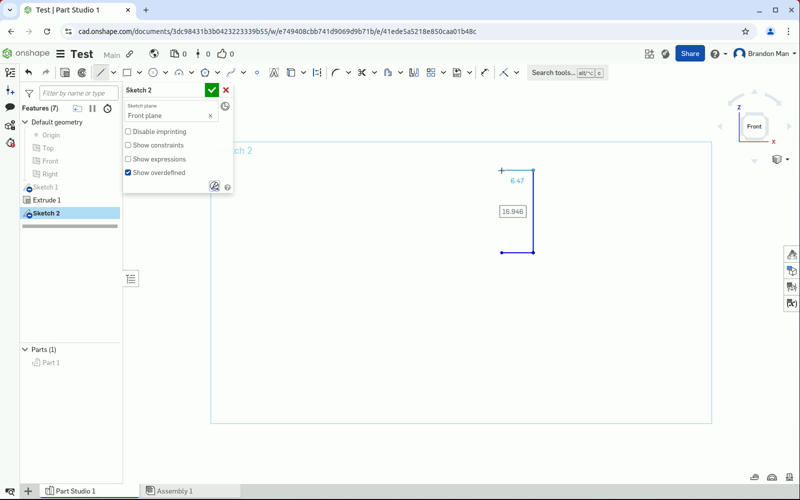
click(501, 170)
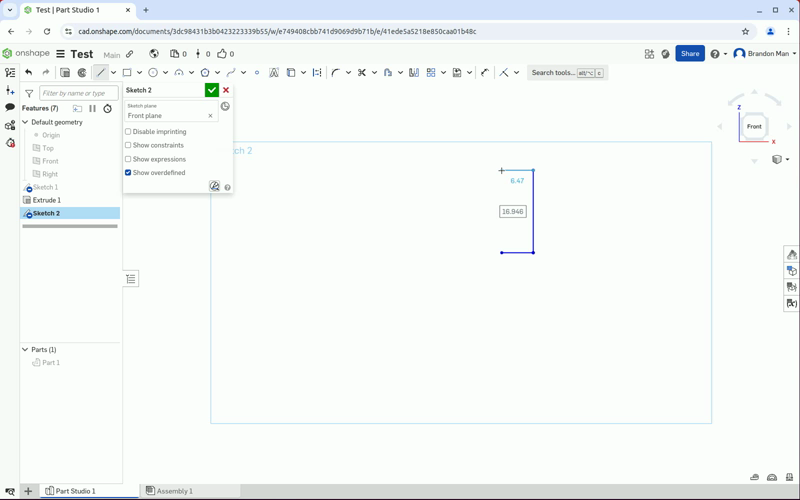
key_up(shift)
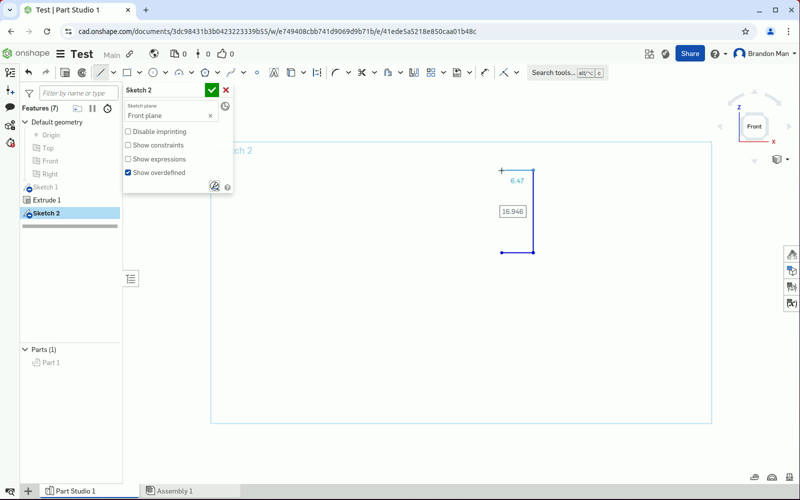
key_down(shift)
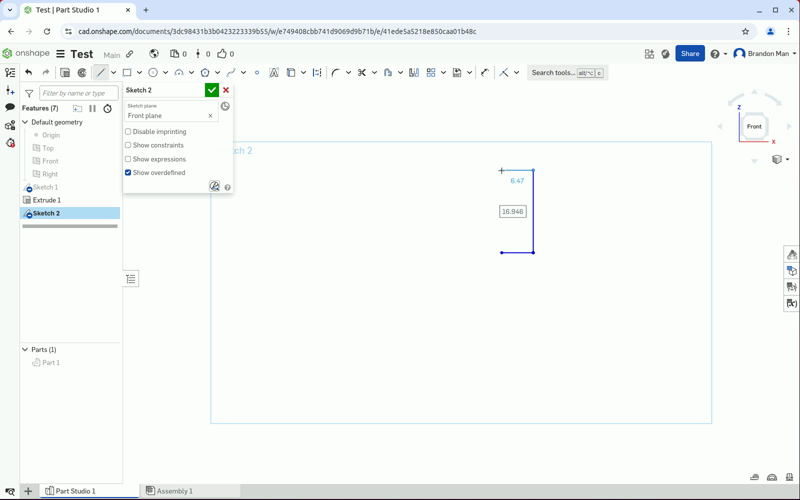
mouse_move(501, 252)
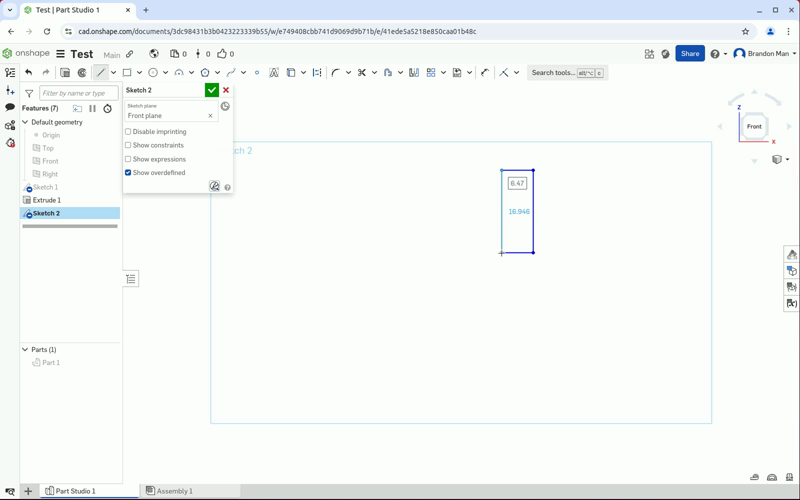
key_up(shift)
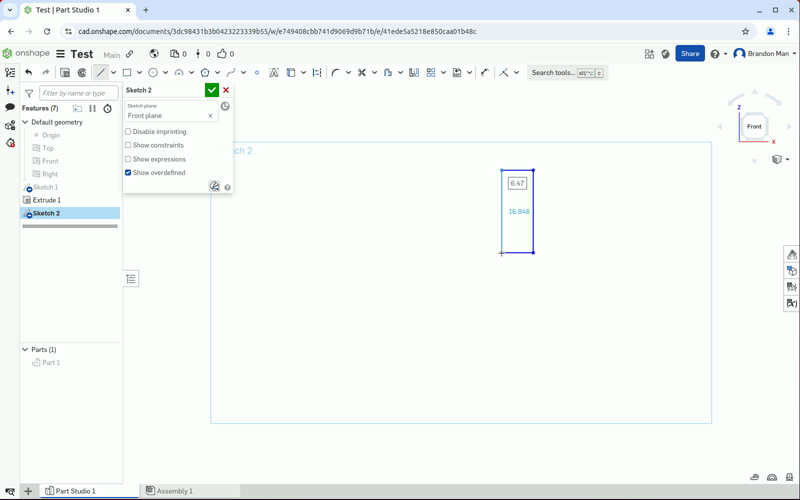
click(501, 252)
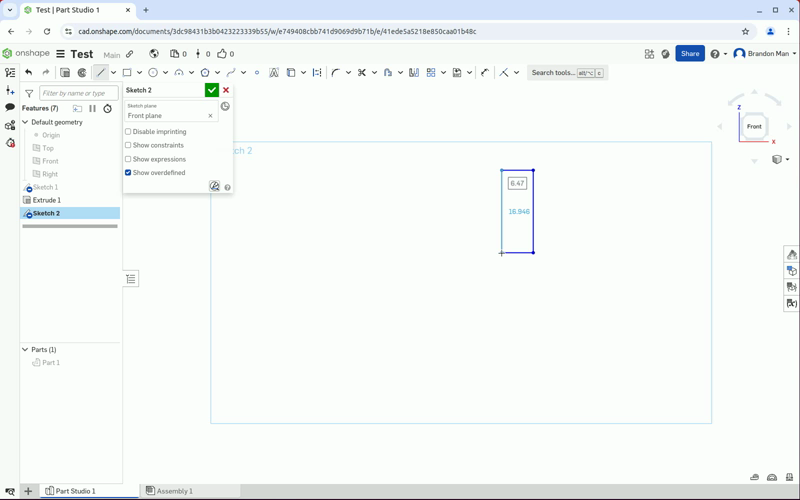
key(esc)
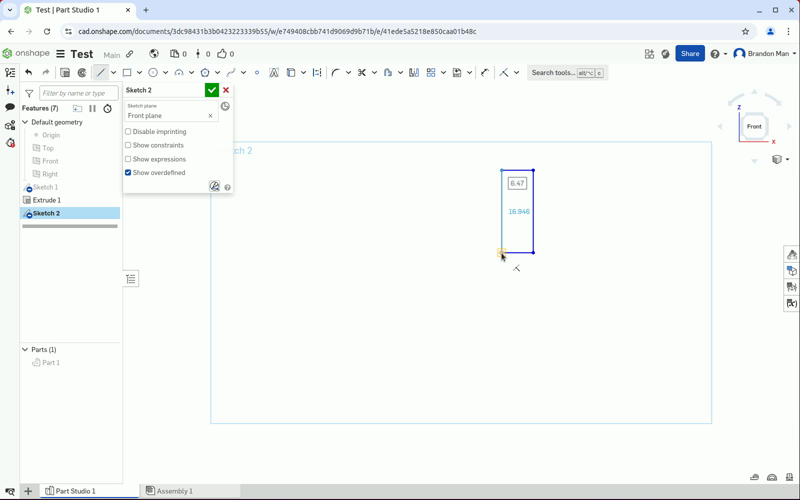
mouse_move(522, 180)
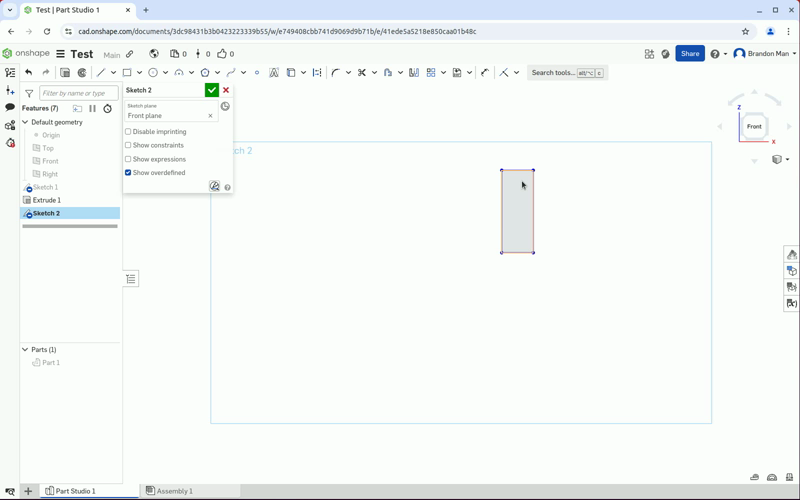
click(522, 180)
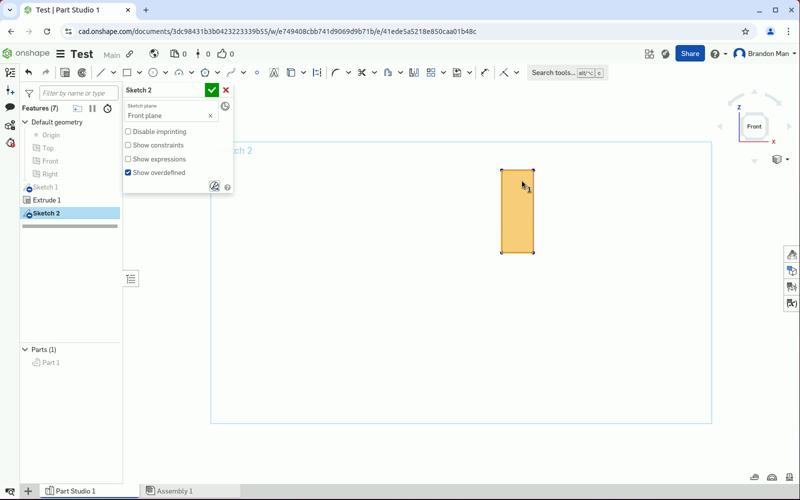
mouse_move(73, 352)
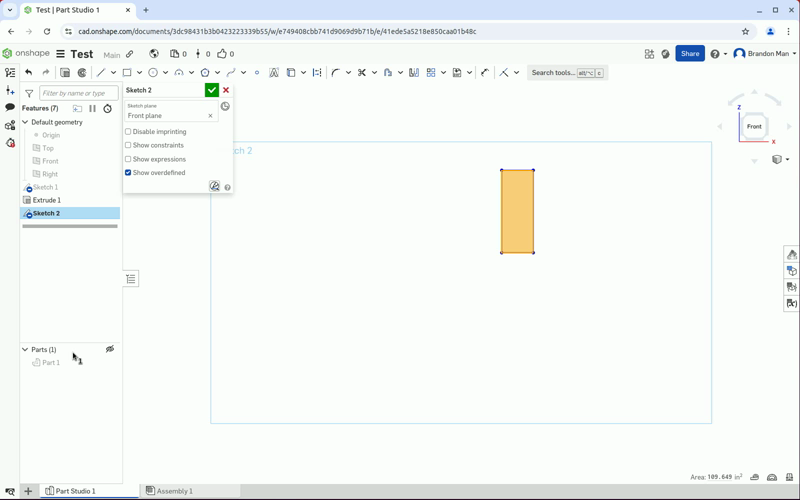
key(shift+y)
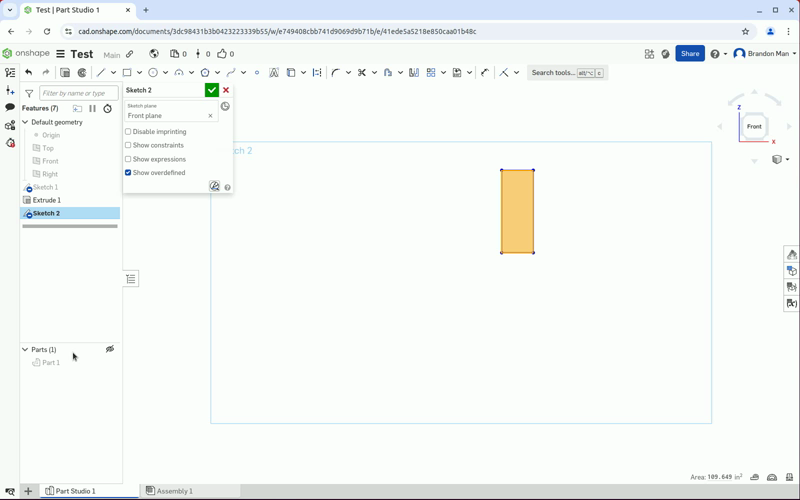
key(shift+e)
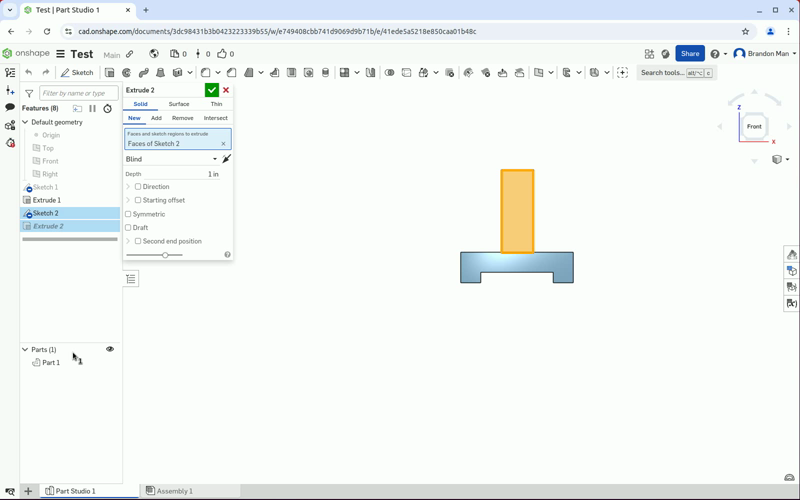
mouse_move(143, 106)
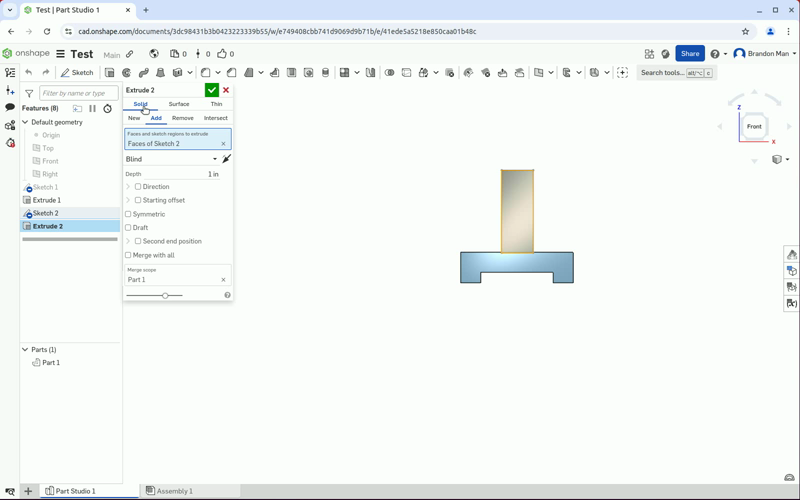
click(143, 106)
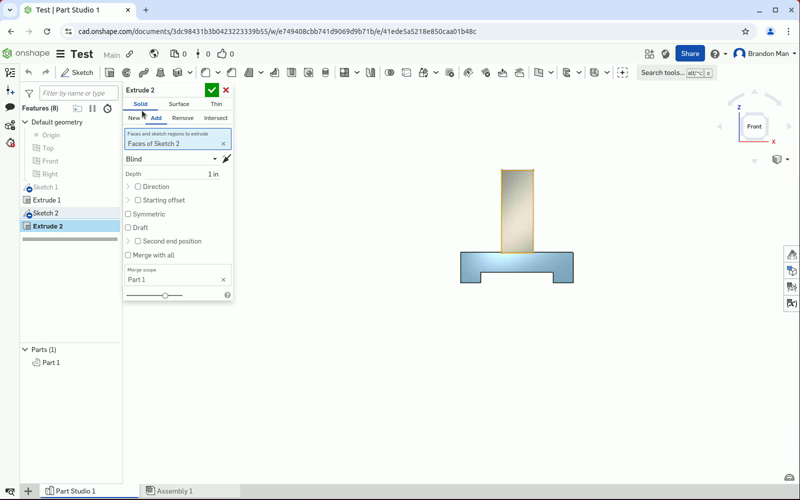
mouse_move(137, 120)
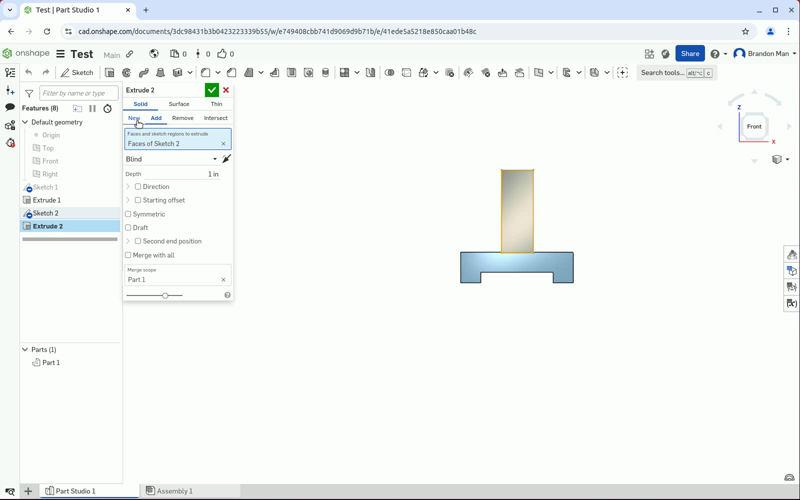
click(137, 120)
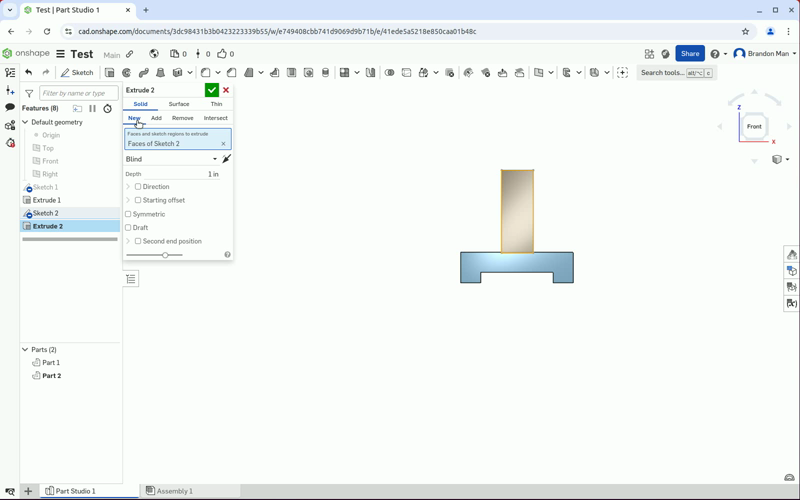
key(tab, 4)
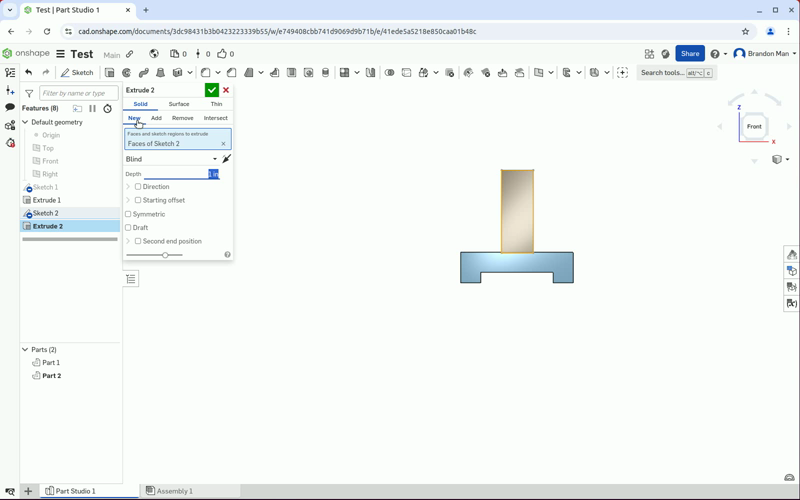
text(-16.85)
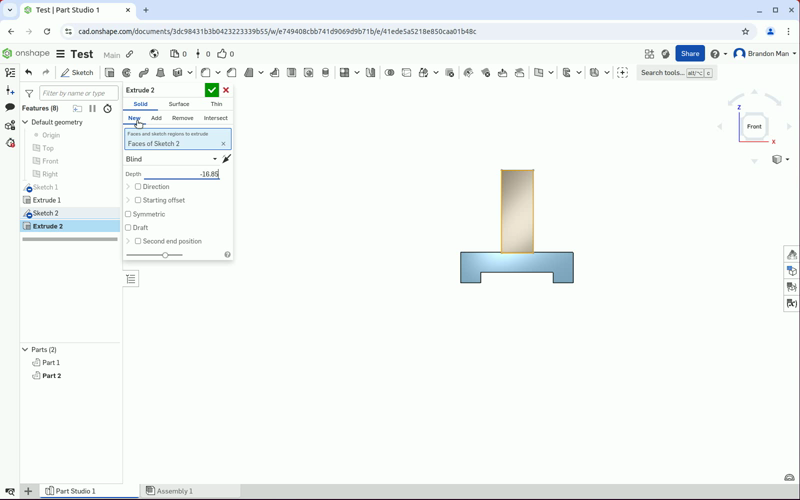
key(enter)
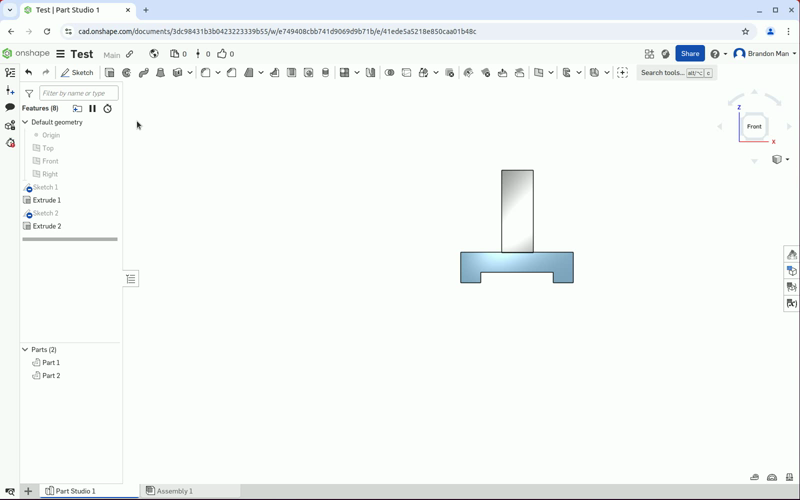
key(shift+h)
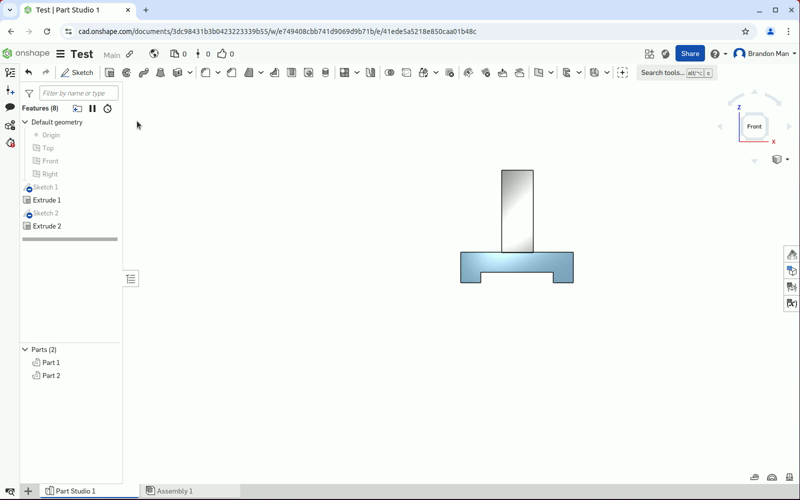
key(shift+h)
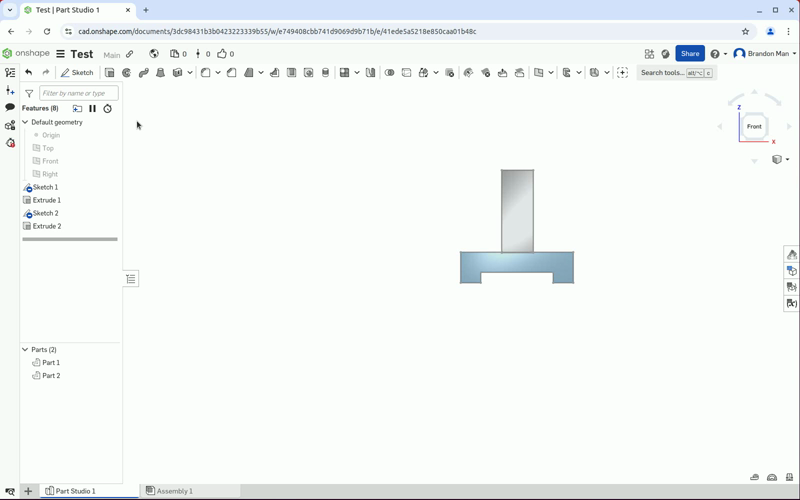
key(shift+7)
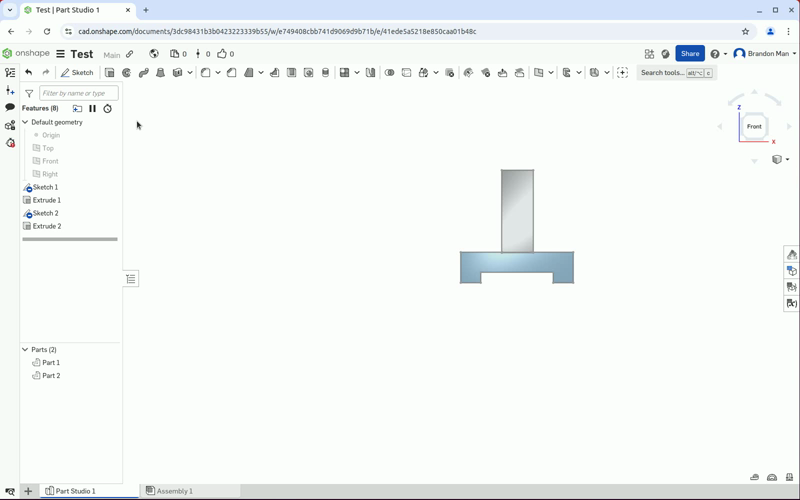
key(left, 2)
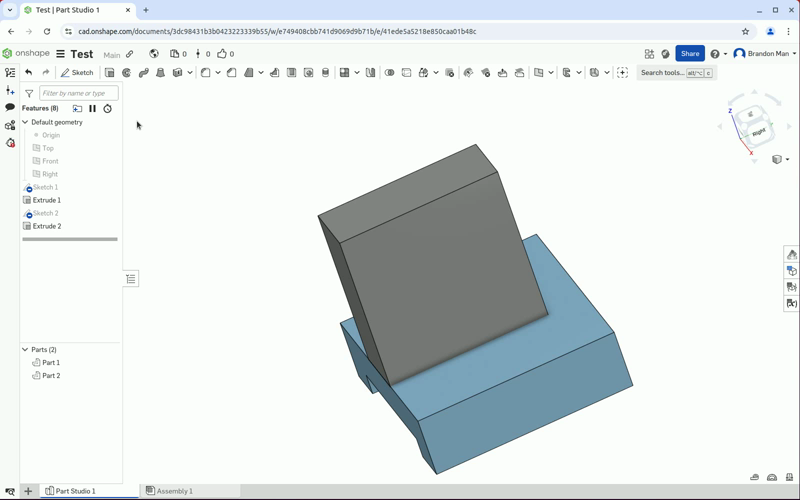
key(down, 2)
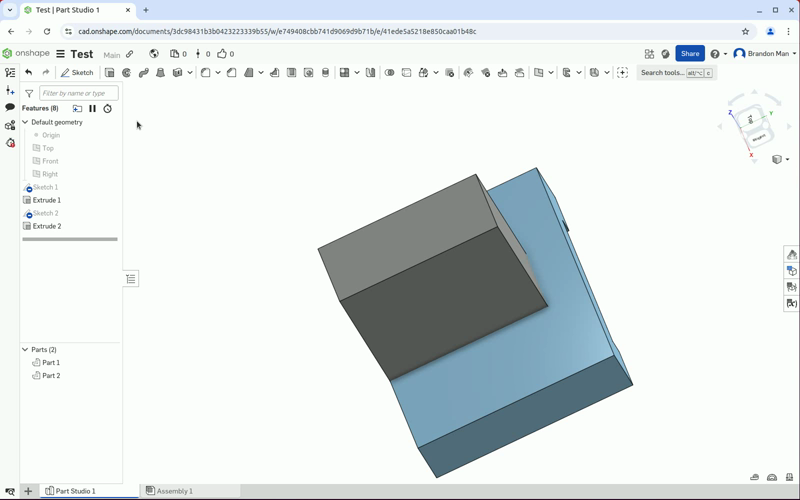
key(up, 2)
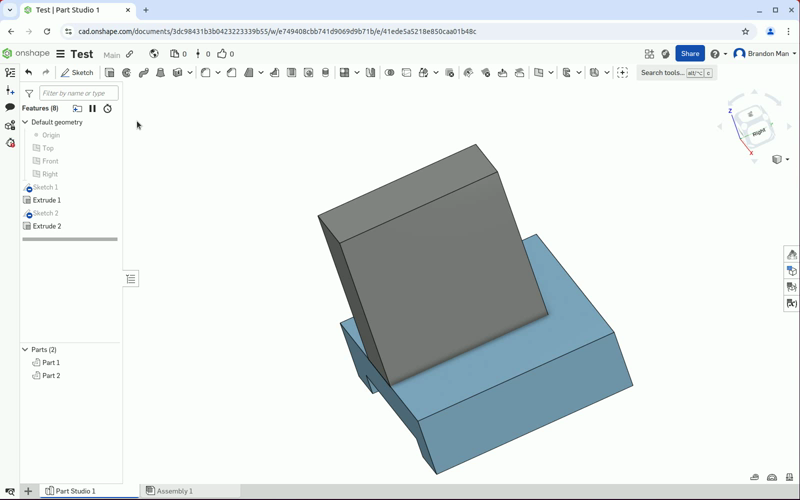
key(right, 2)
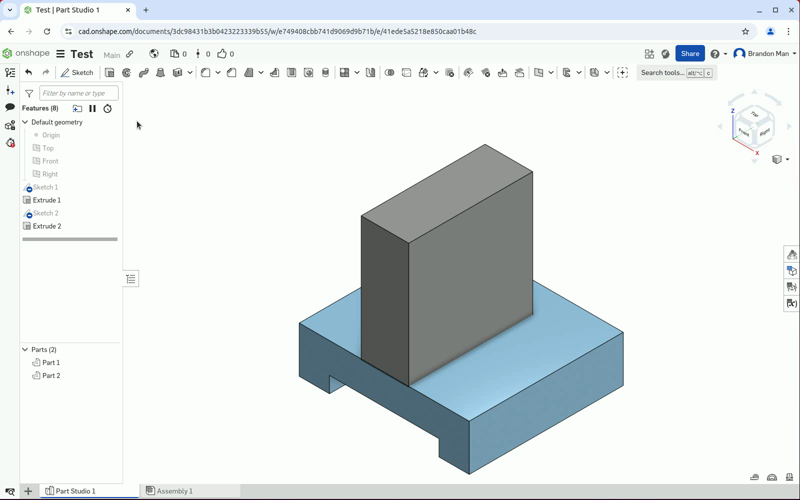
mouse_move(73, 189)
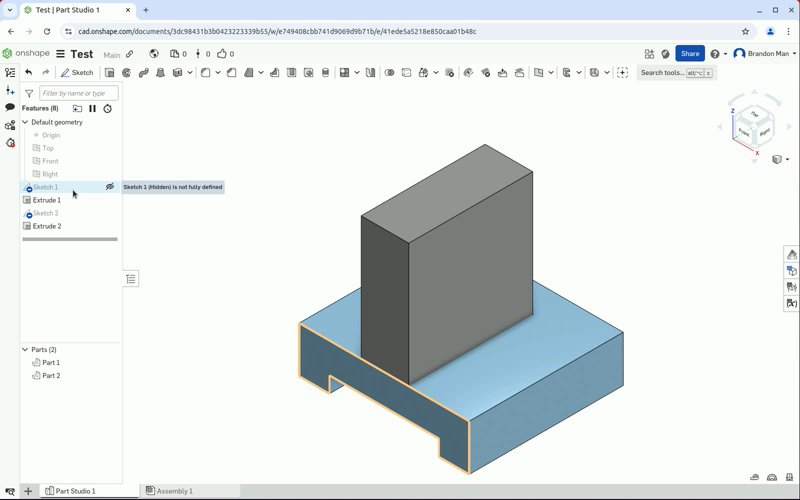
click(73, 189)